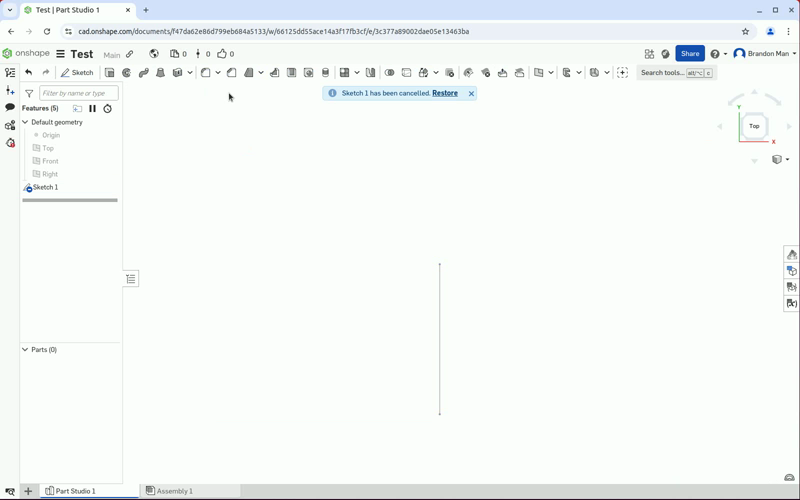
key(shift+h)
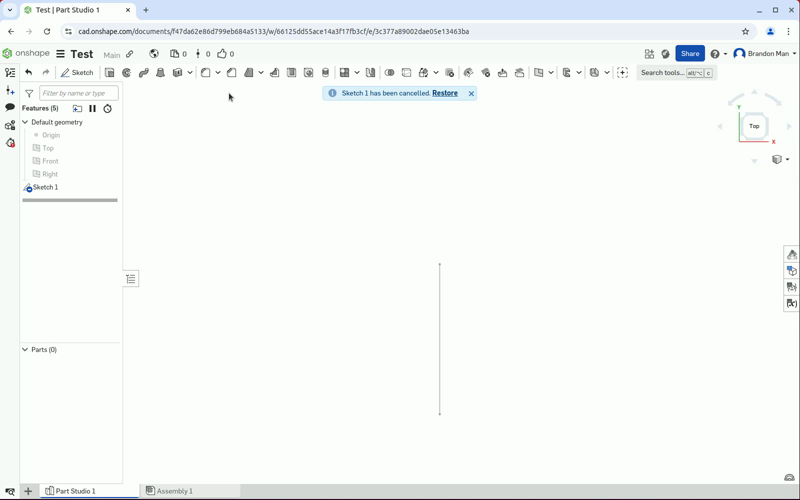
key(shift+s)
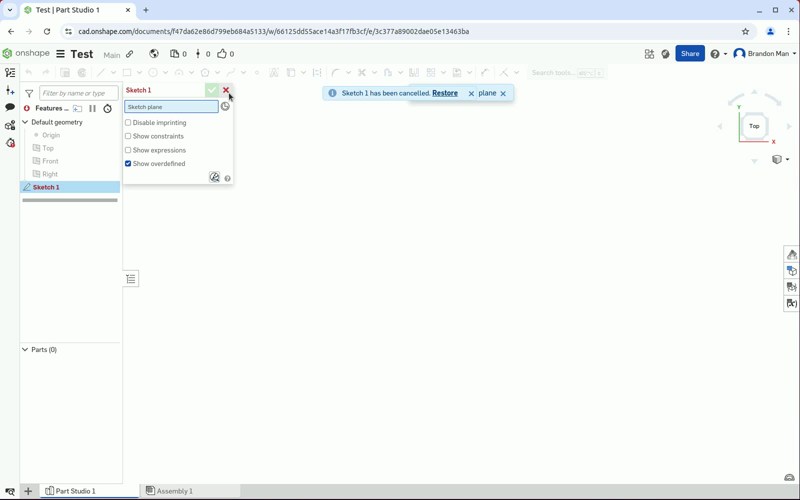
mouse_move(73, 150)
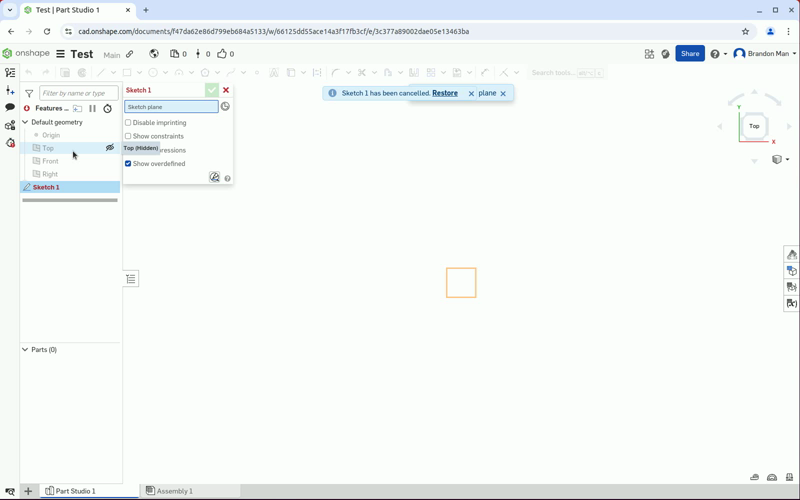
click(73, 150)
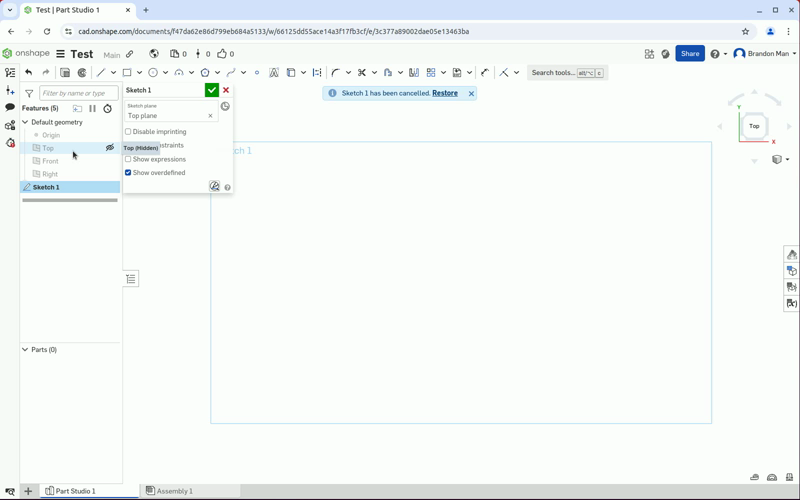
mouse_move(73, 352)
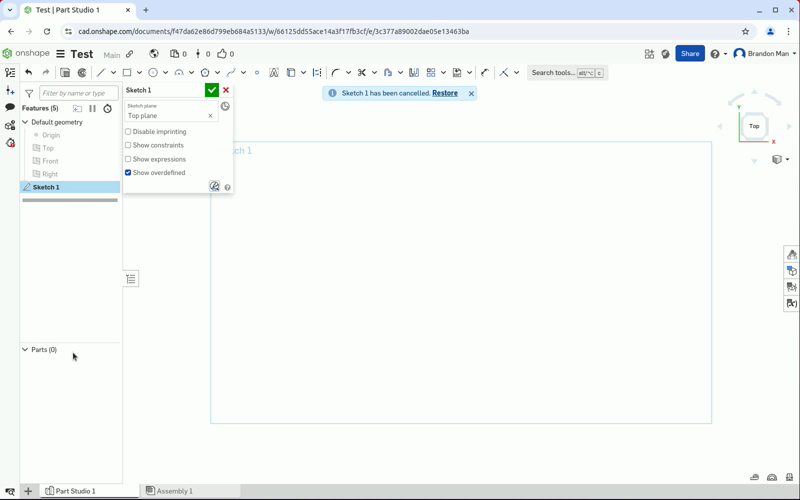
key(y)
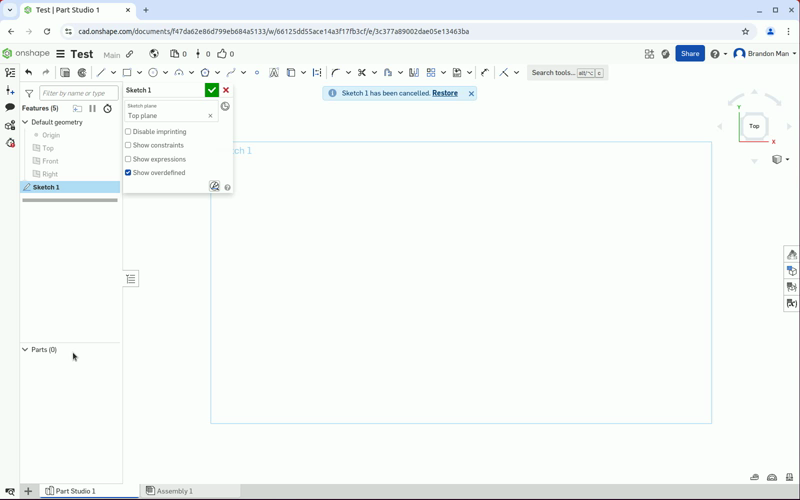
key(c)
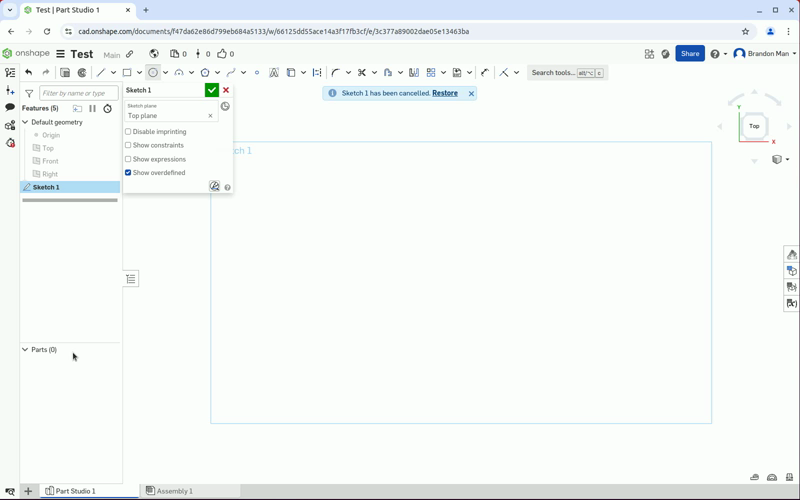
key_down(shift)
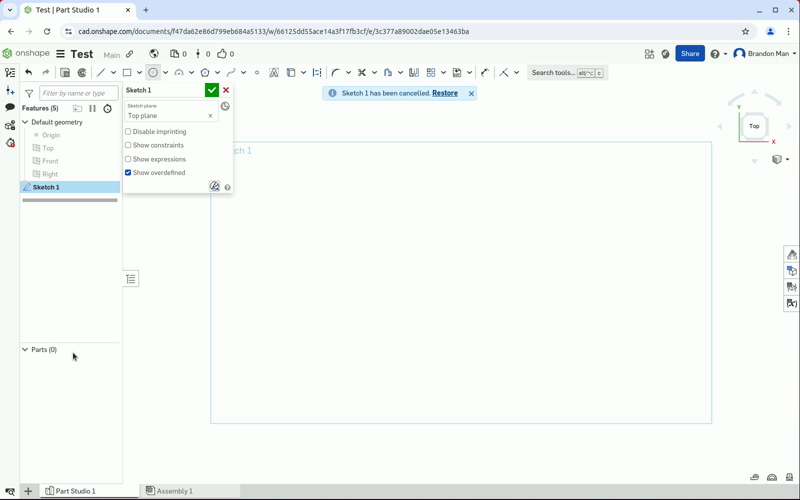
mouse_move(368, 227)
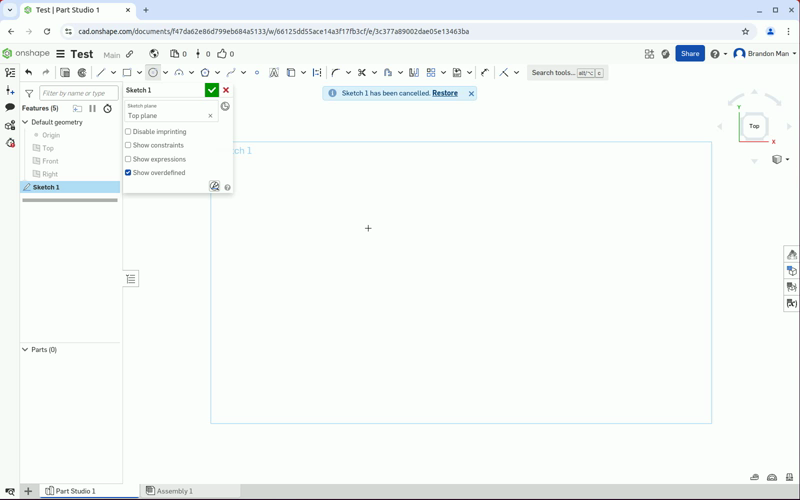
click(368, 227)
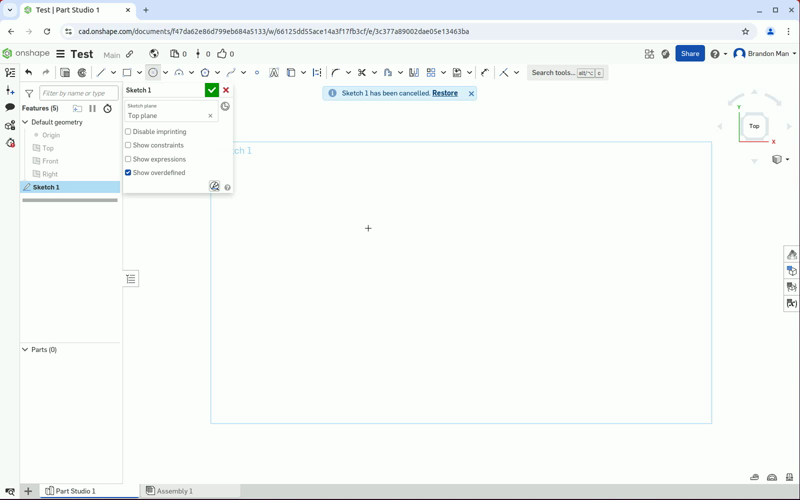
key_up(shift)
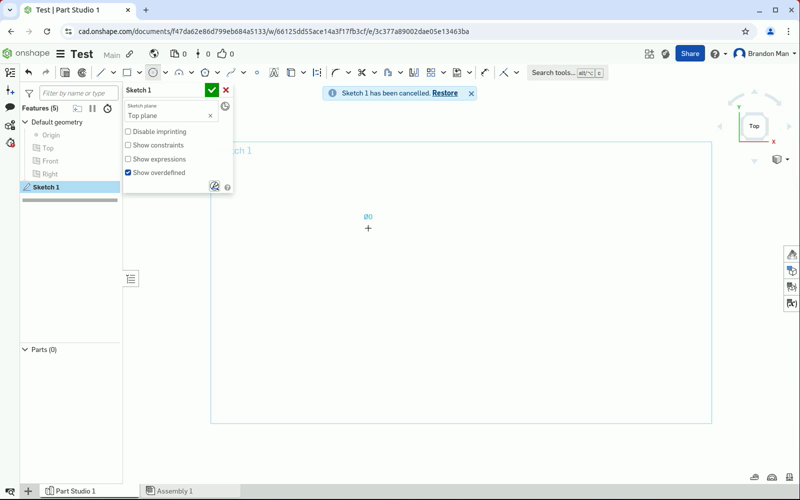
mouse_move(387, 227)
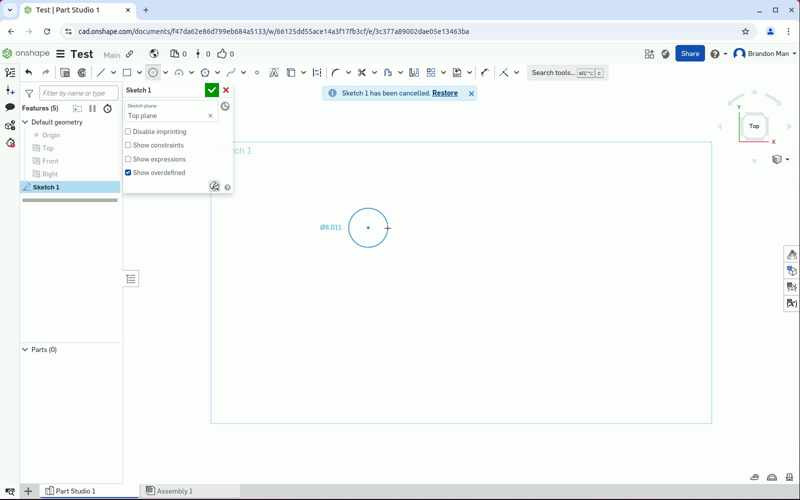
click(387, 227)
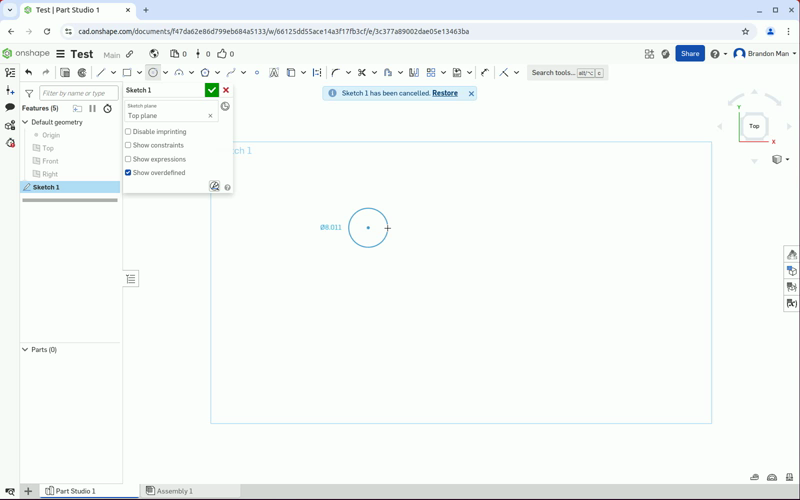
key(esc)
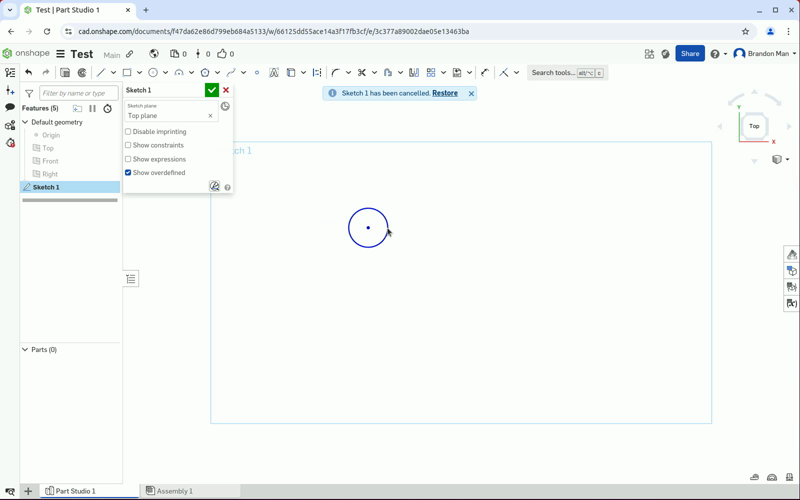
mouse_move(376, 231)
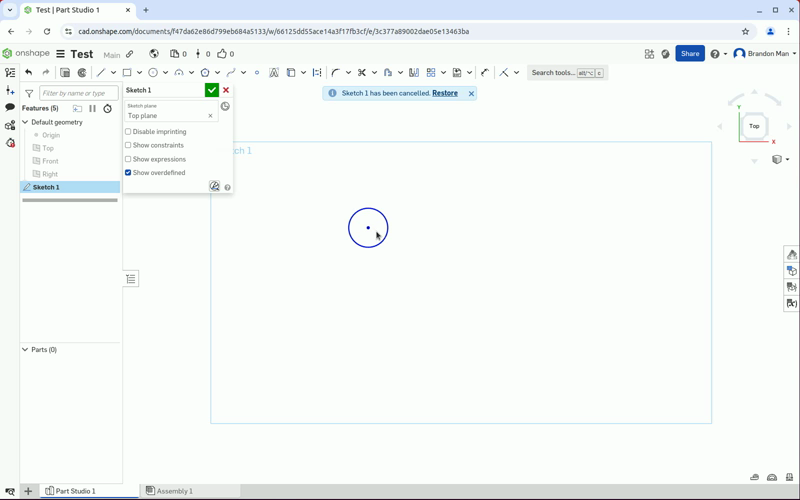
scroll(6)
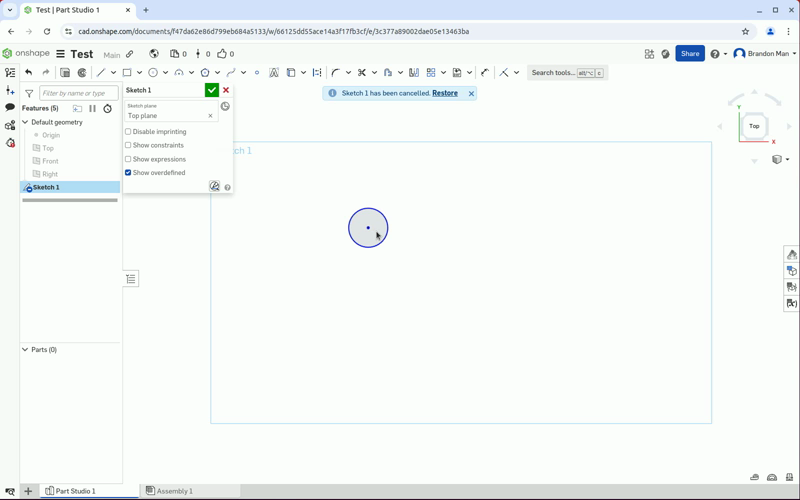
scroll(6)
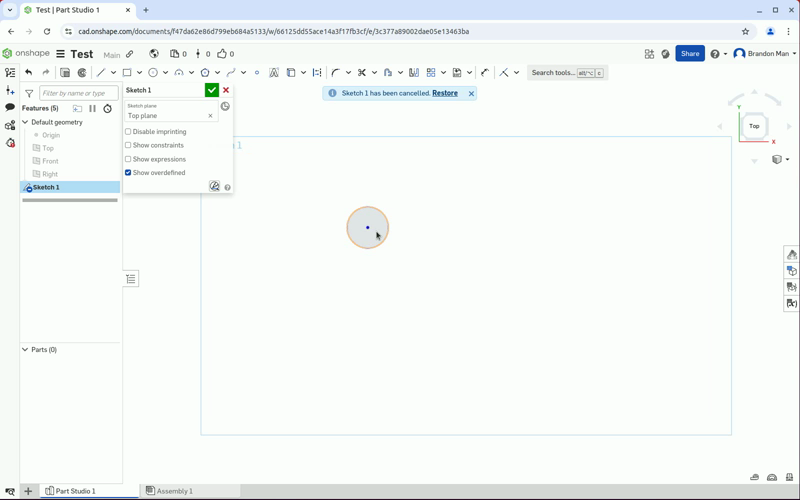
scroll(6)
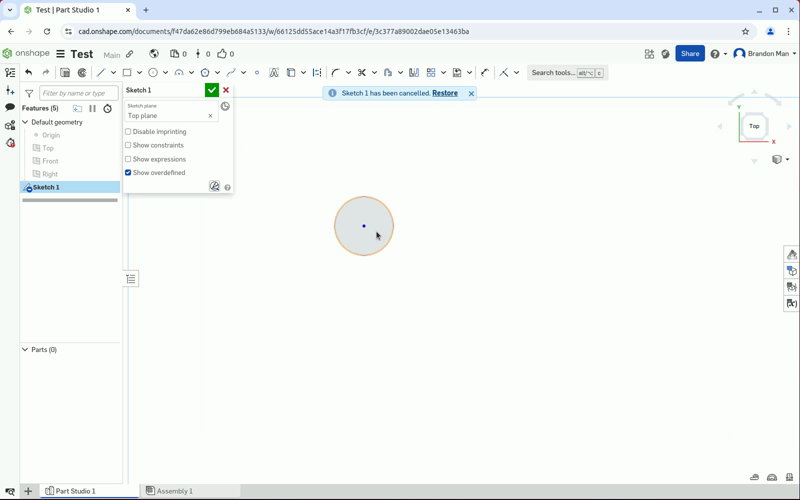
scroll(6)
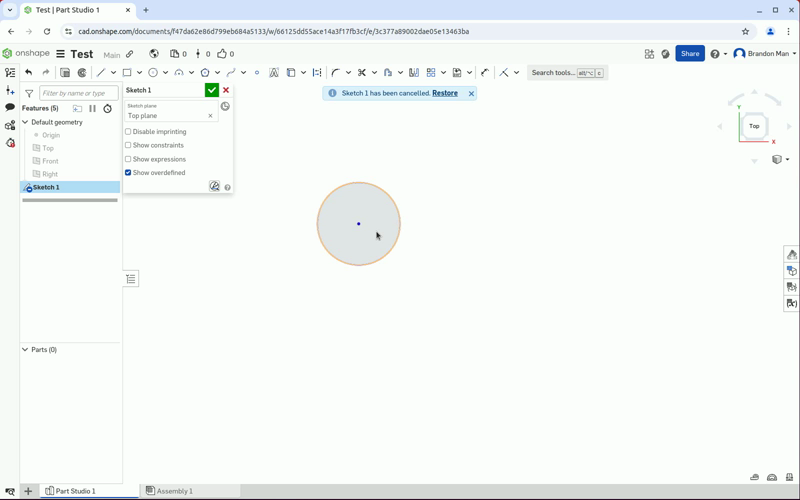
scroll(6)
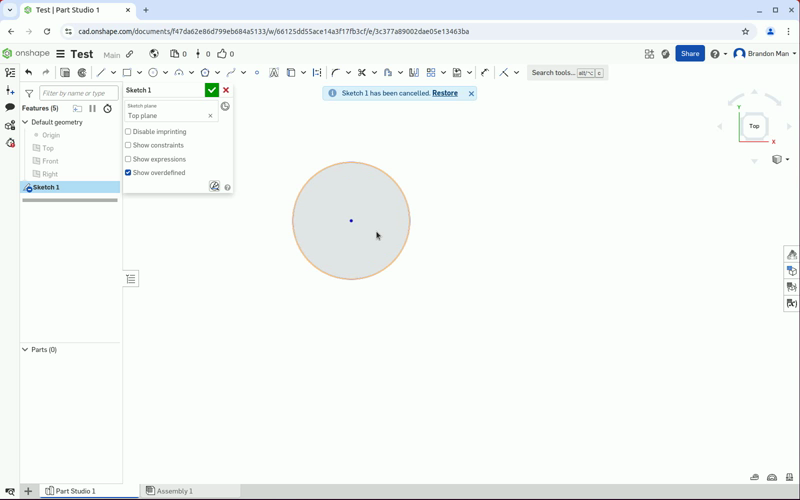
scroll(6)
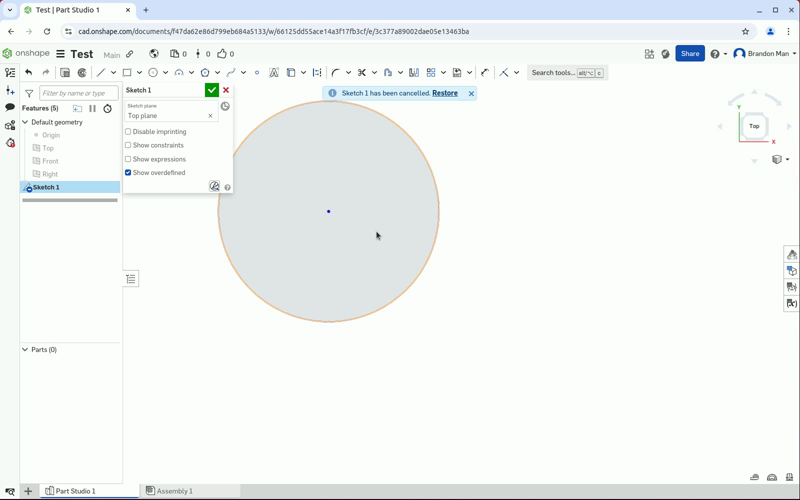
scroll(6)
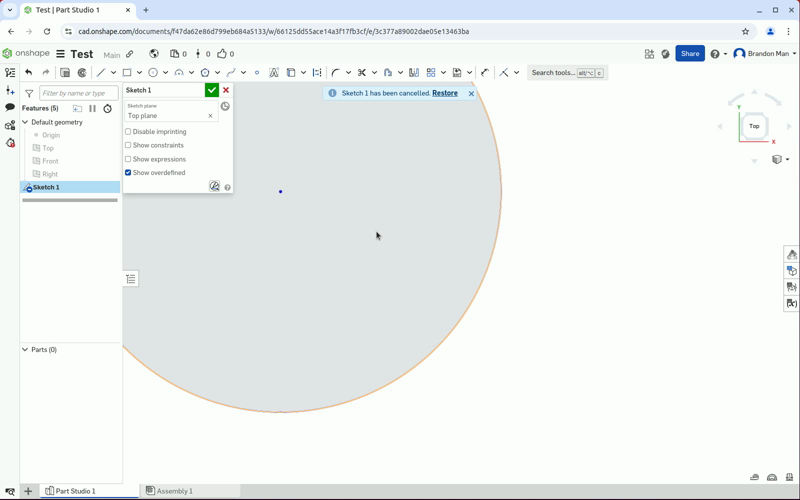
click(376, 231)
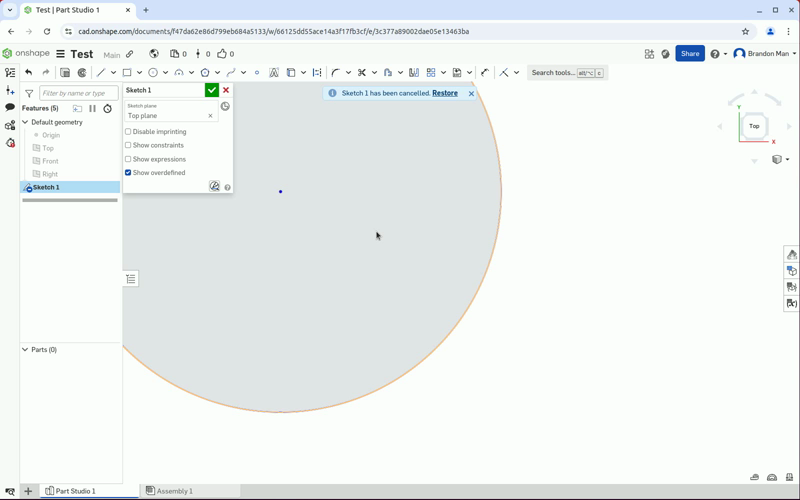
scroll(-6)
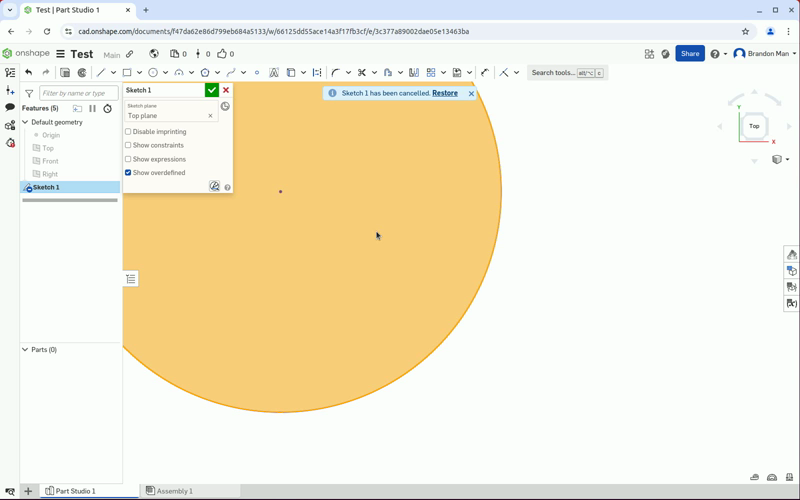
scroll(-6)
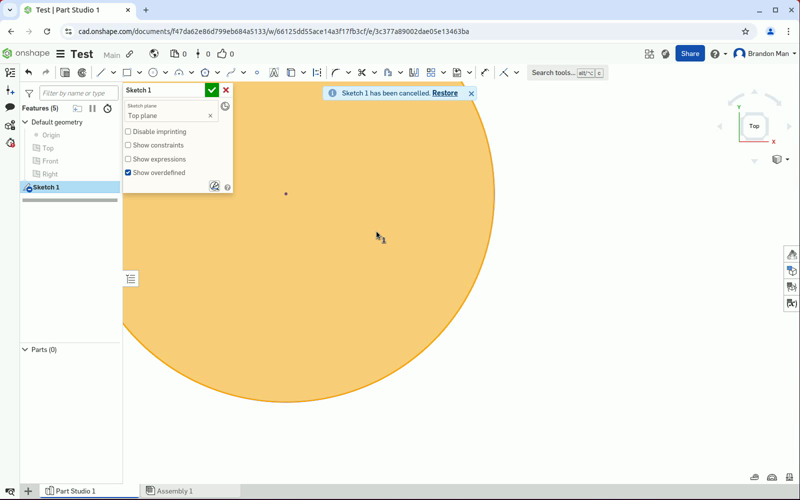
scroll(-6)
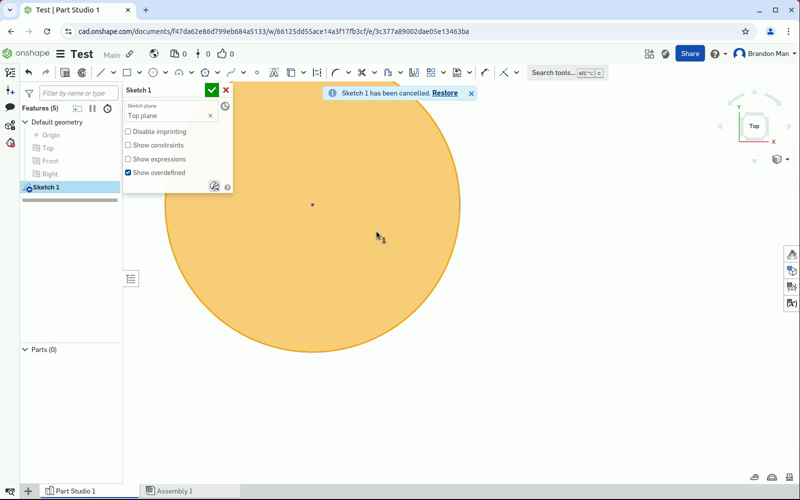
scroll(-6)
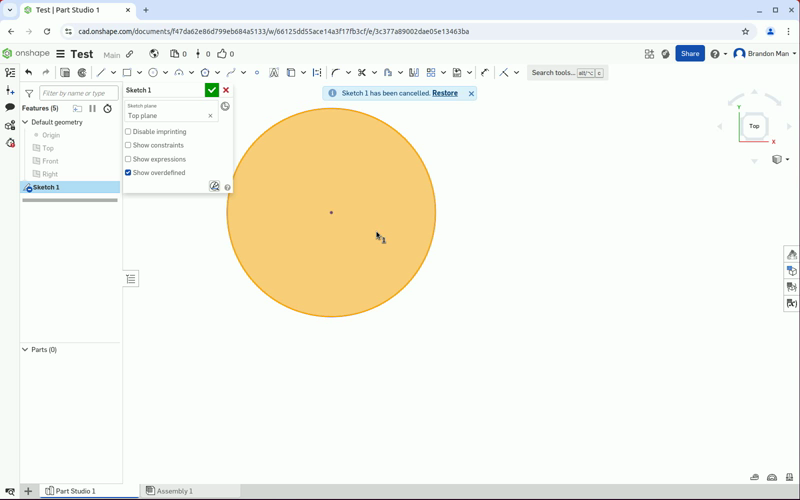
scroll(-6)
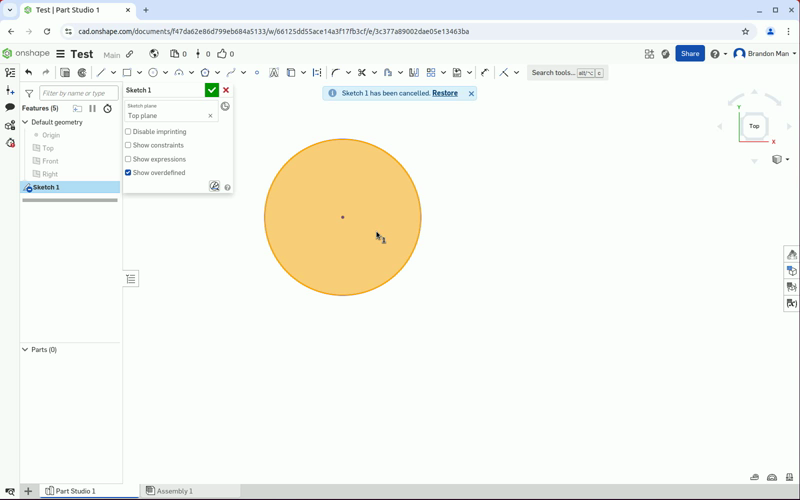
scroll(-6)
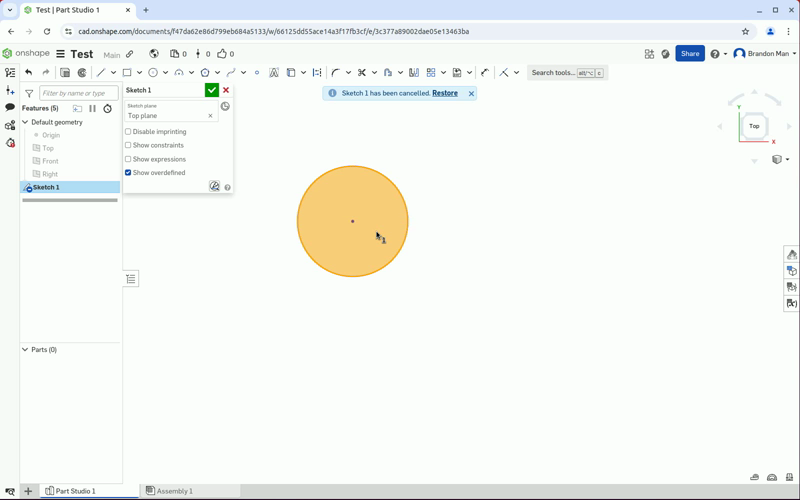
scroll(-6)
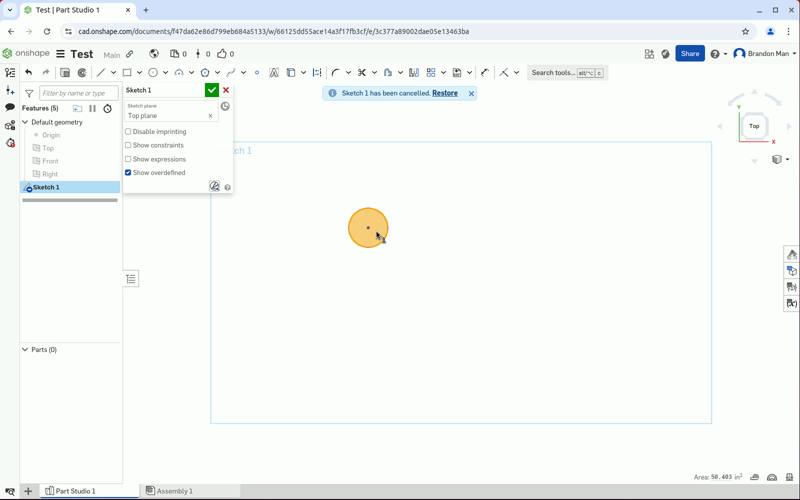
mouse_move(73, 352)
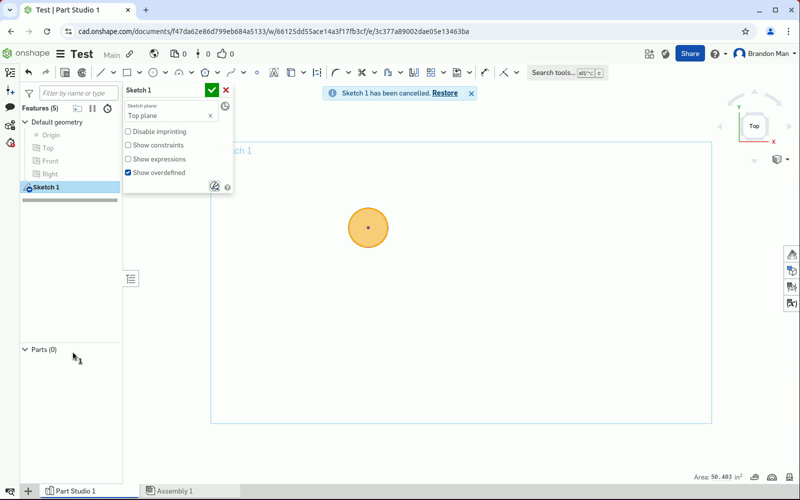
key(shift+y)
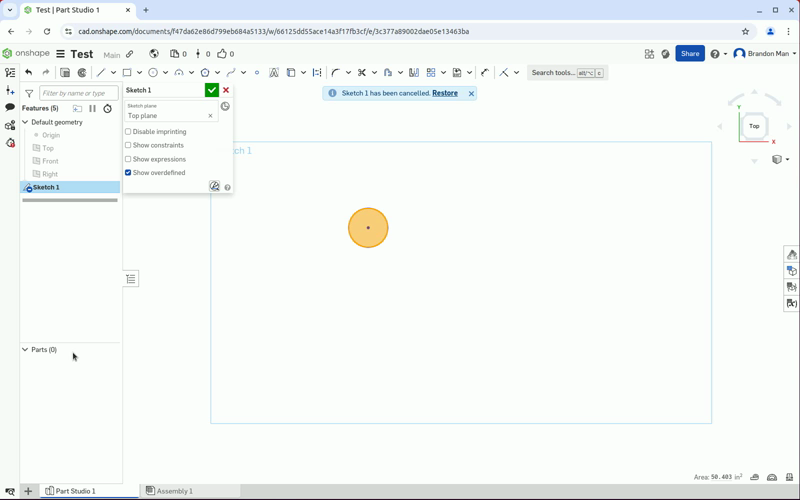
key(shift+e)
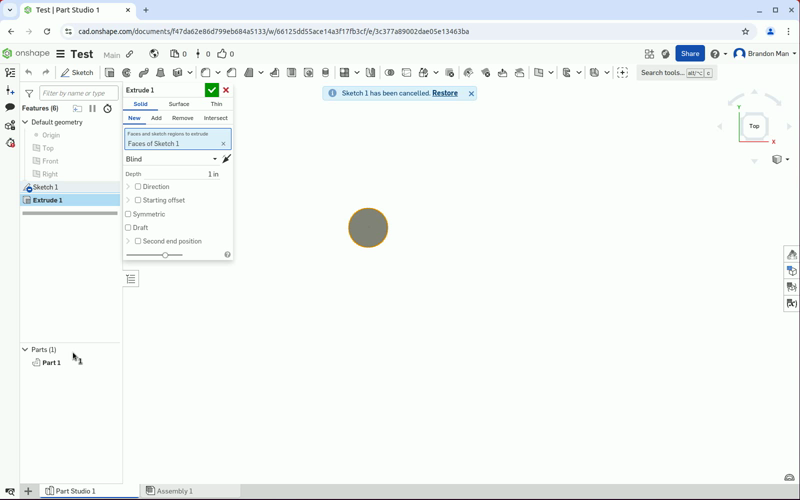
mouse_move(143, 106)
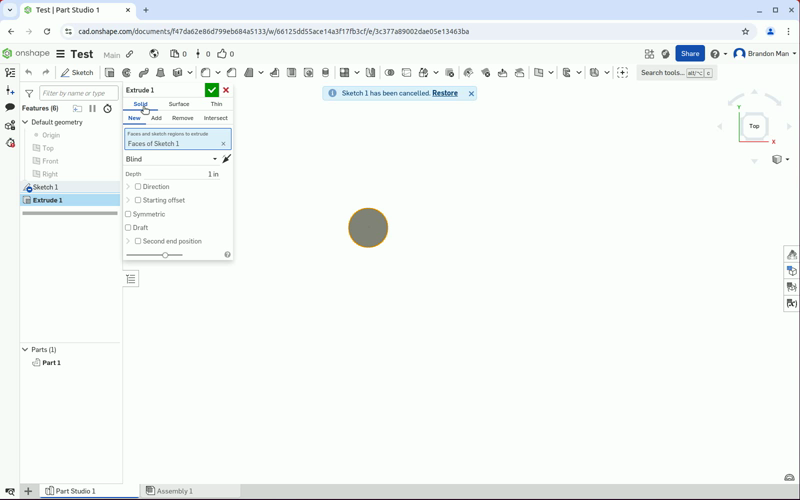
click(143, 106)
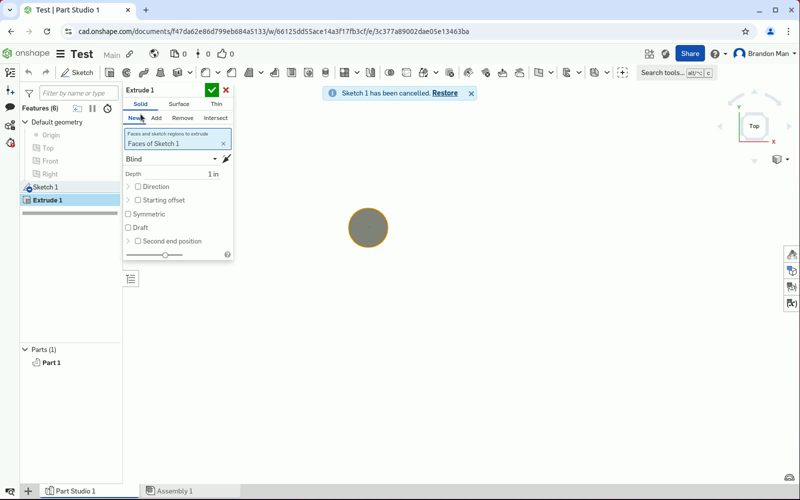
mouse_move(137, 120)
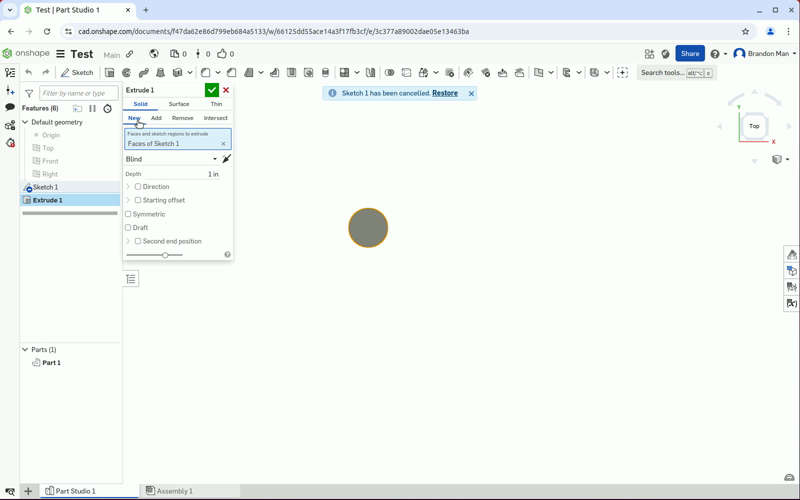
click(137, 120)
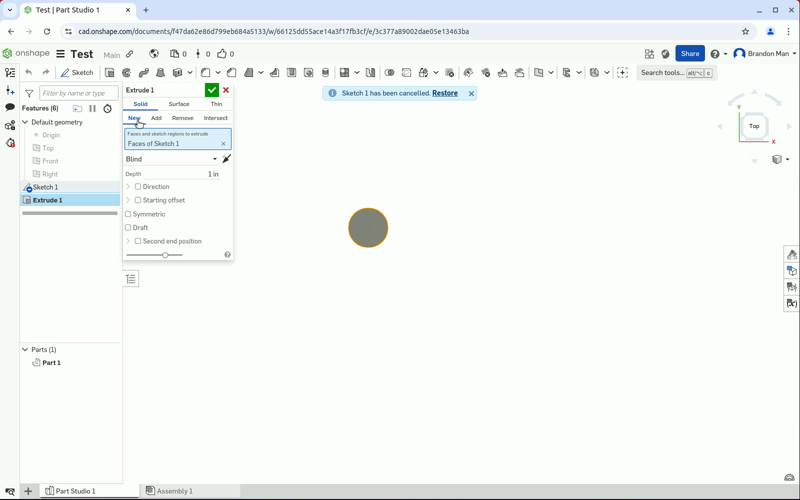
key(tab, 4)
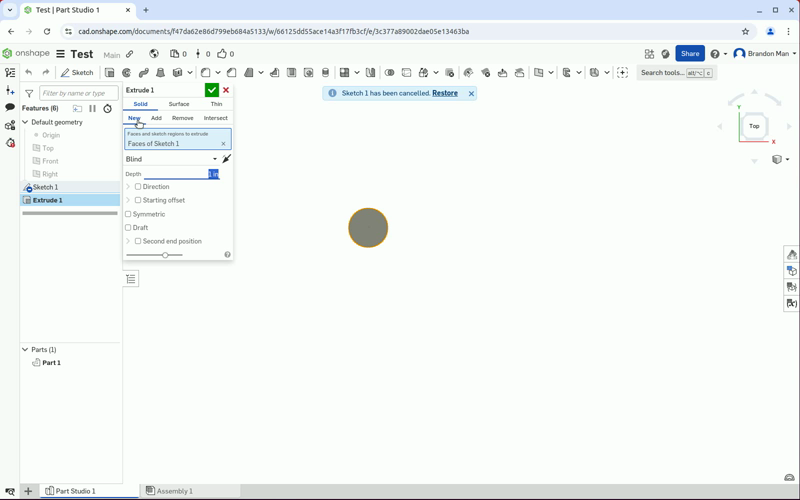
text(2.648)
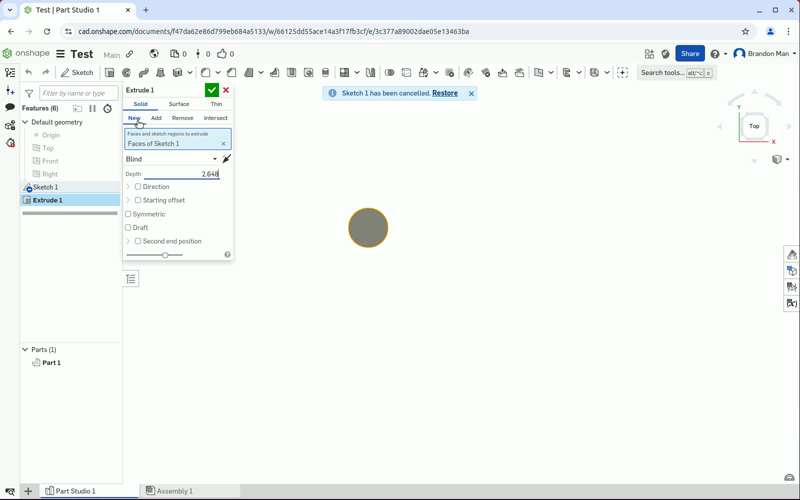
key(enter)
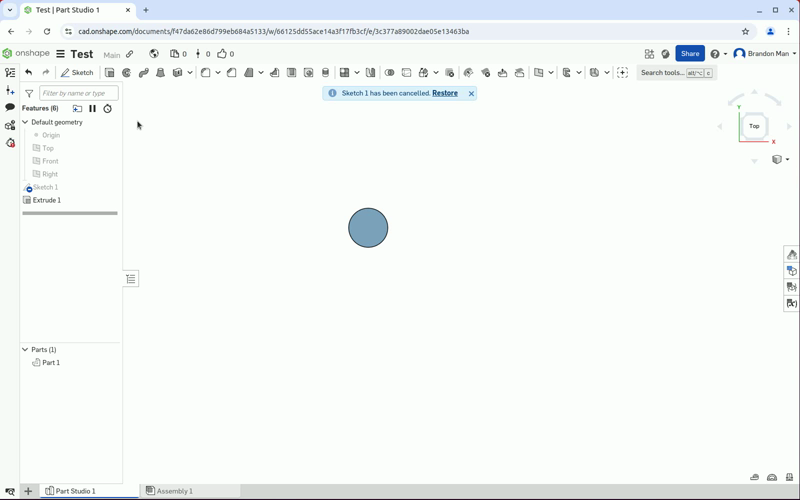
key(shift+h)
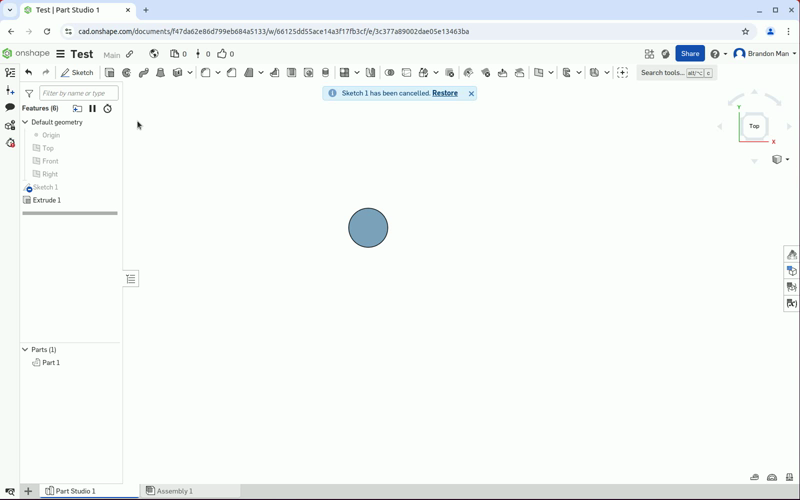
key(shift+h)
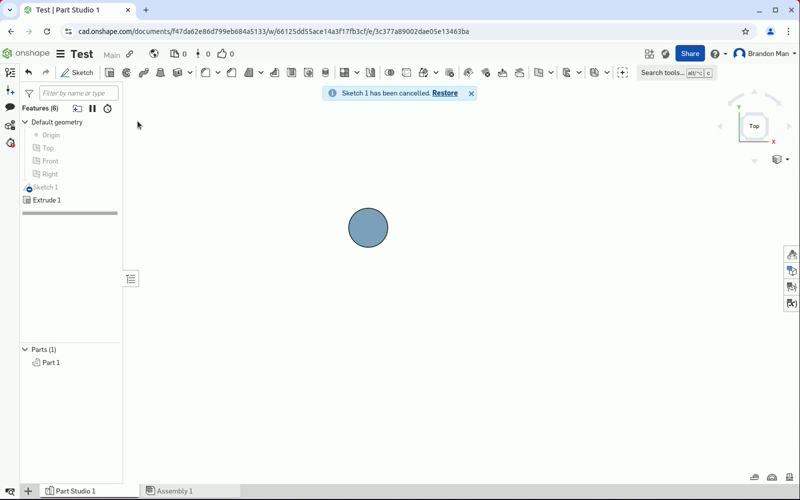
mouse_move(73, 189)
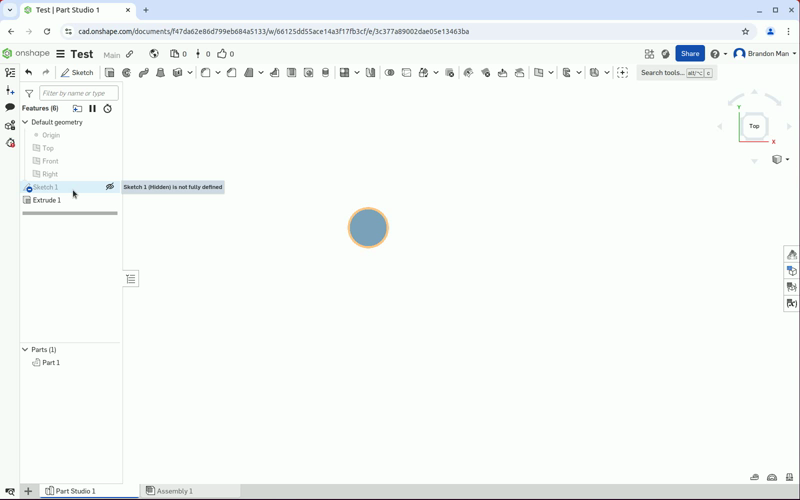
click(73, 189)
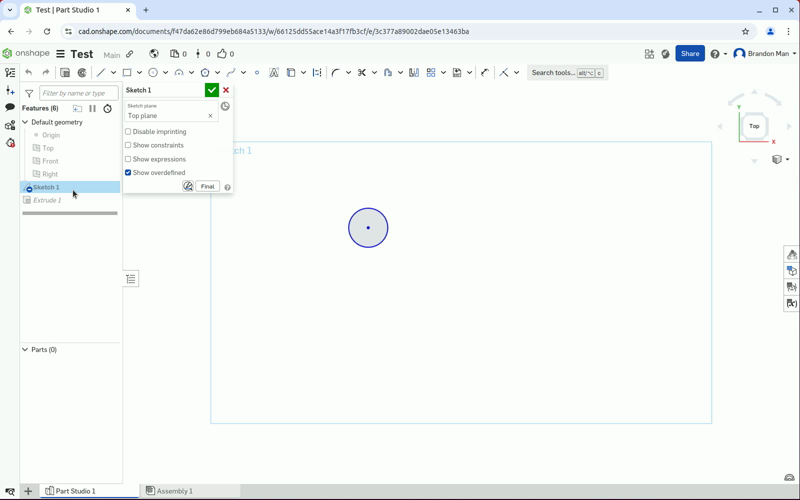
mouse_move(229, 92)
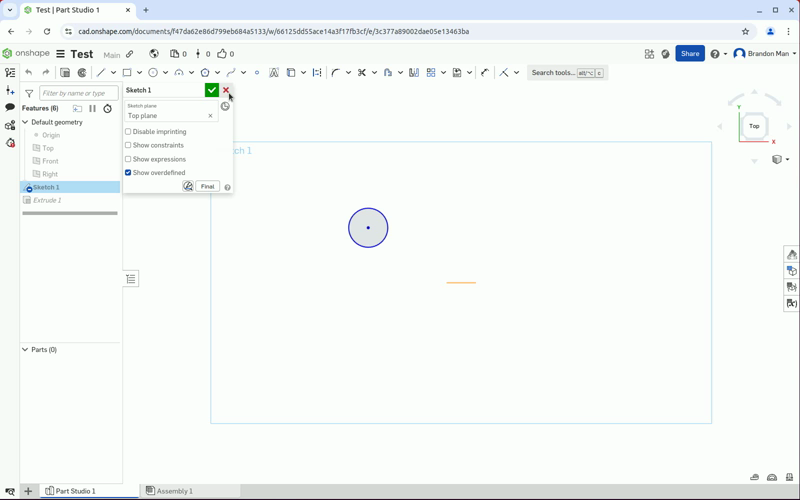
click(229, 92)
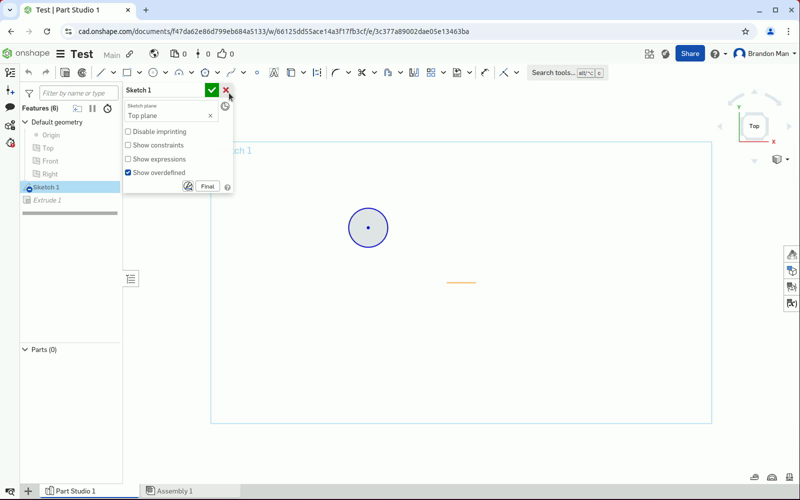
key(shift+s)
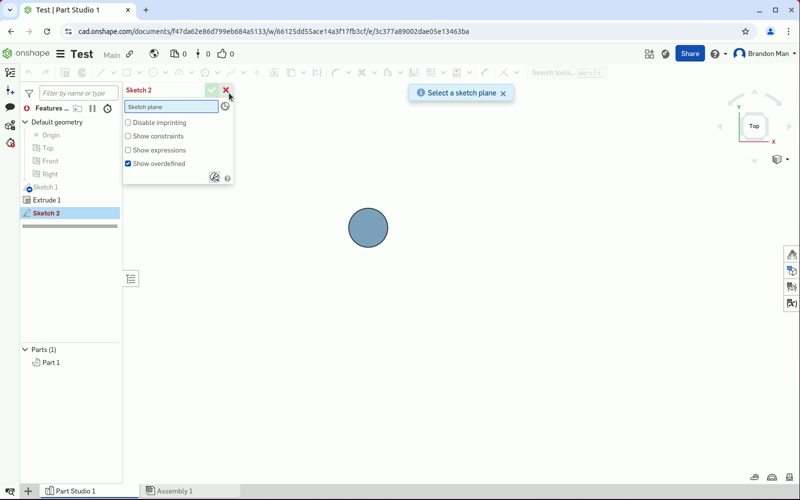
mouse_move(73, 150)
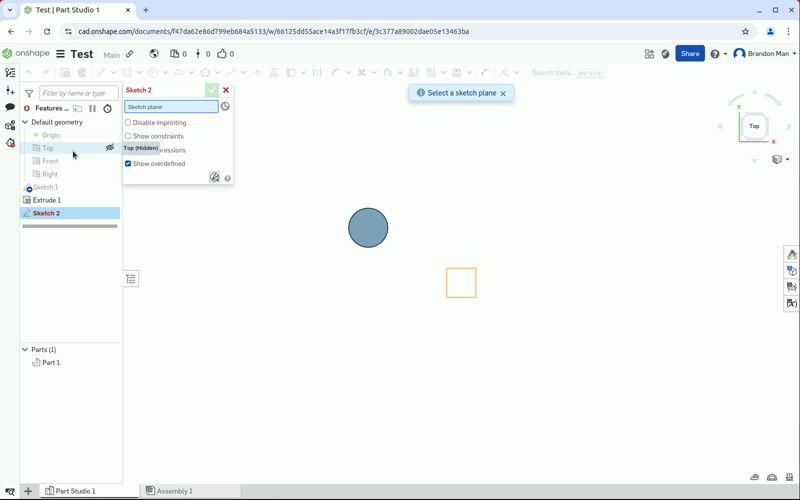
click(73, 150)
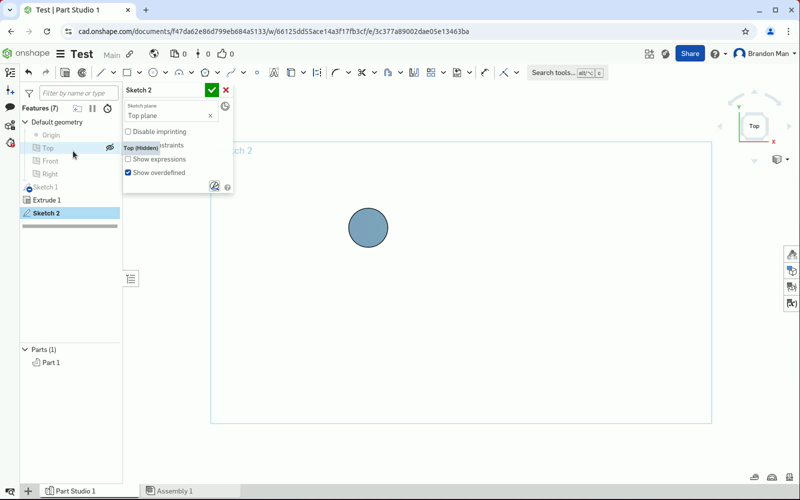
mouse_move(73, 352)
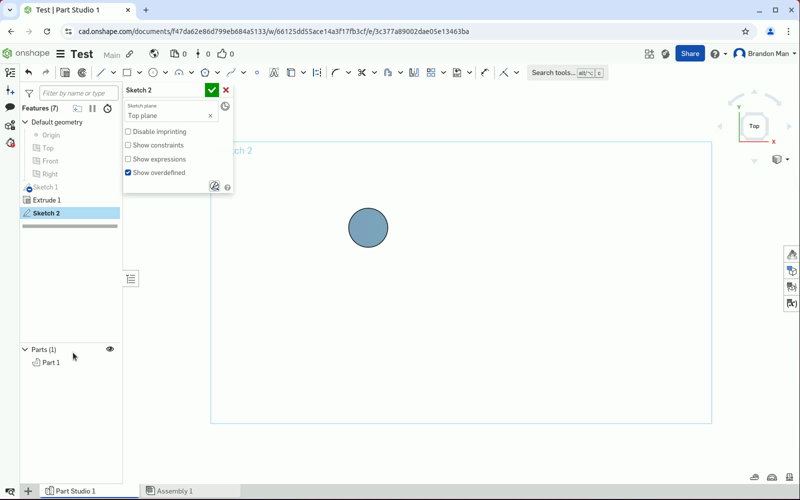
key(y)
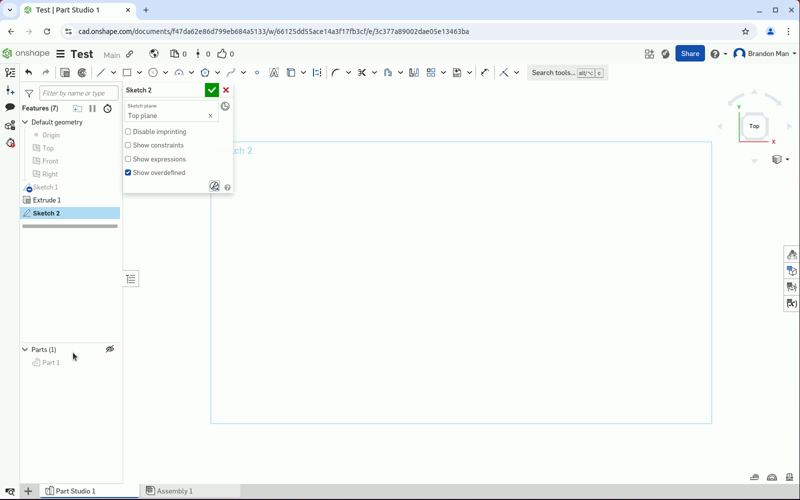
key(c)
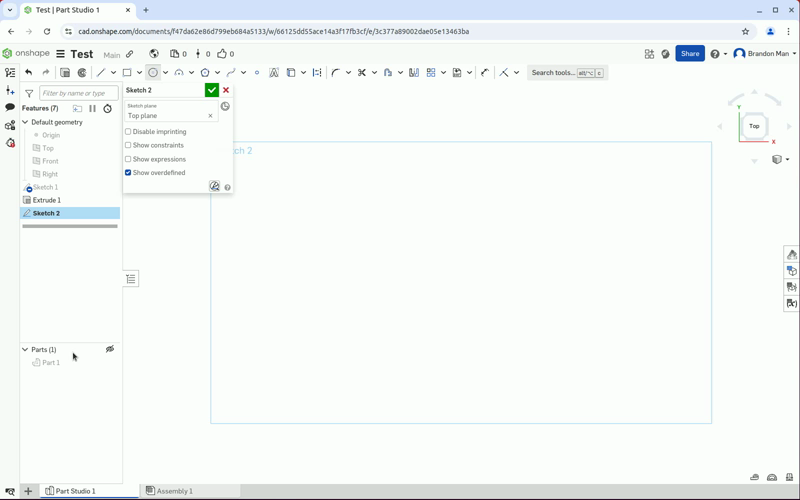
key_down(shift)
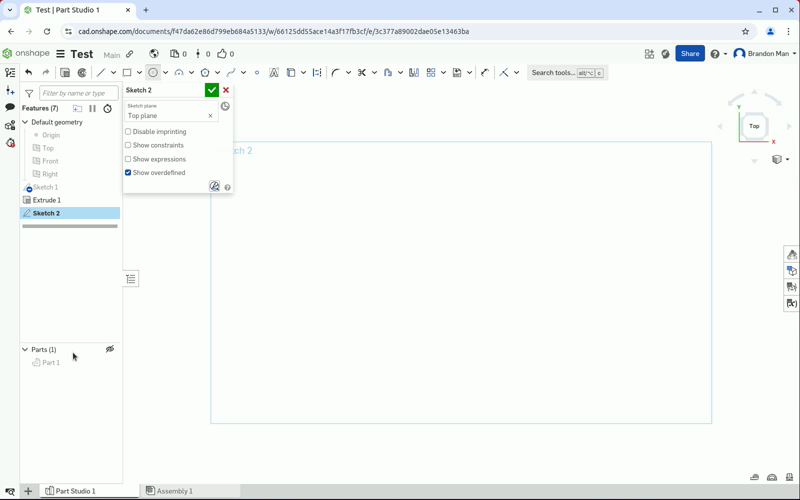
mouse_move(425, 224)
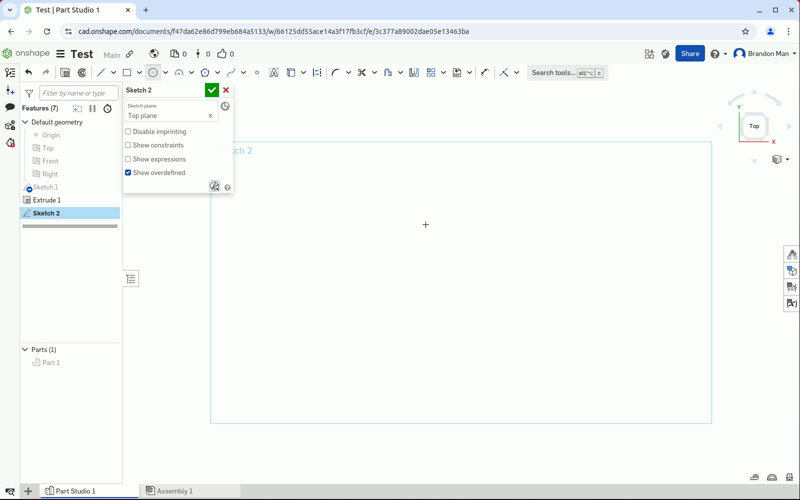
click(425, 224)
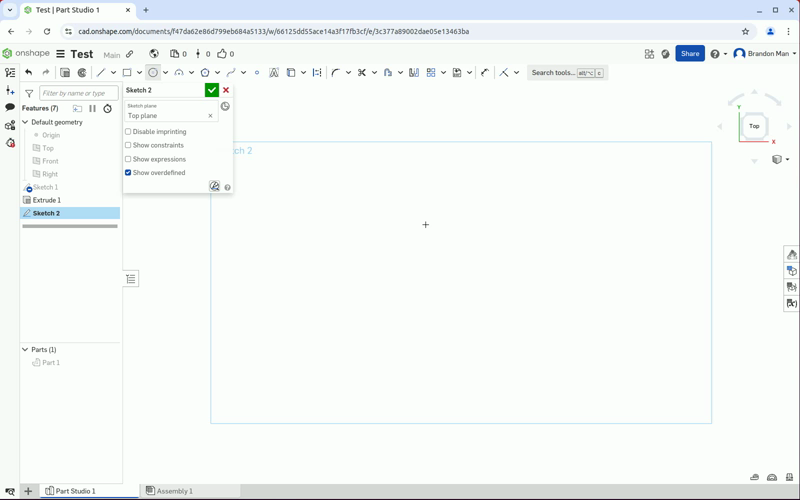
key_up(shift)
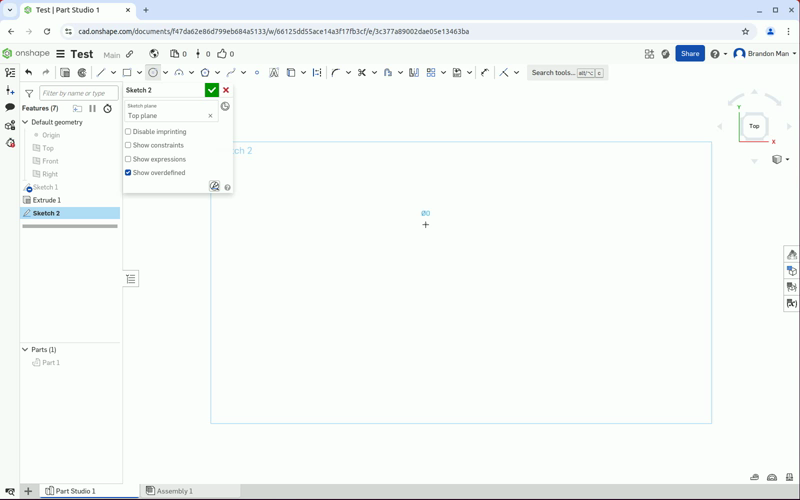
mouse_move(446, 224)
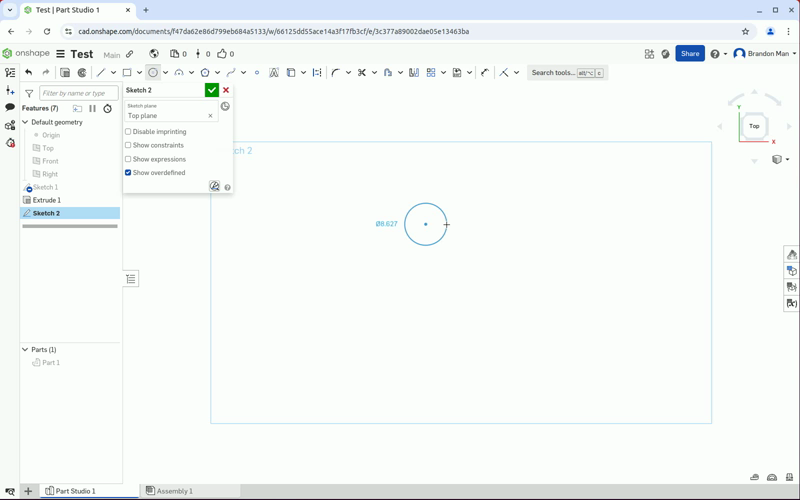
click(446, 224)
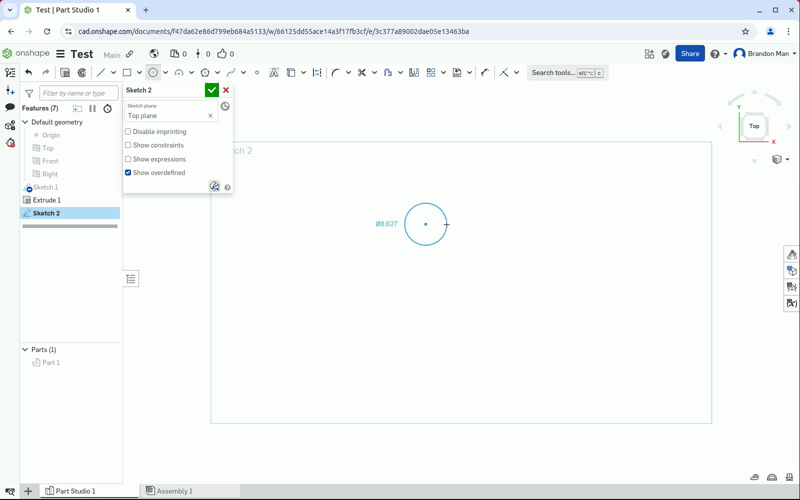
key(esc)
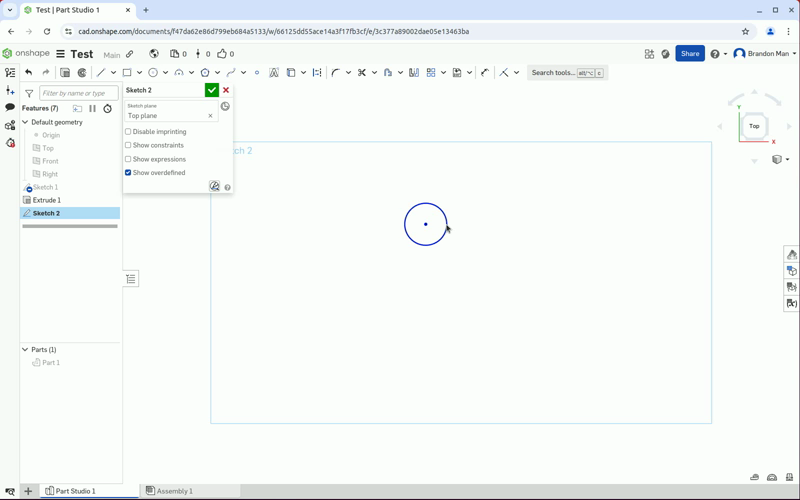
mouse_move(433, 241)
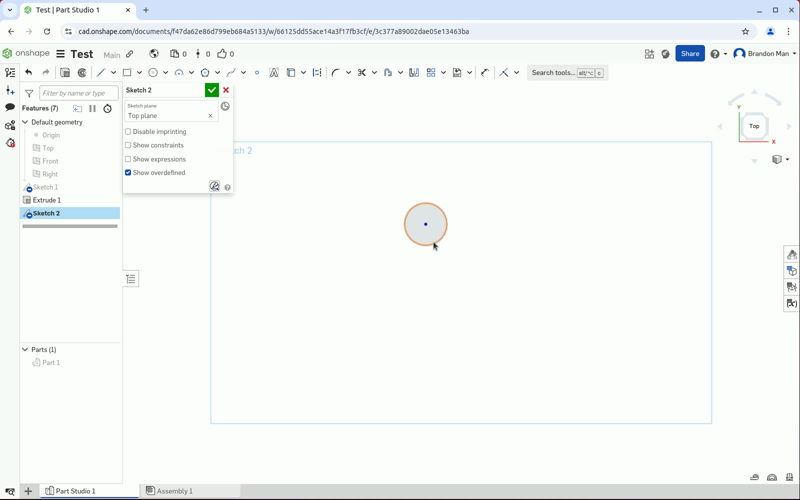
scroll(6)
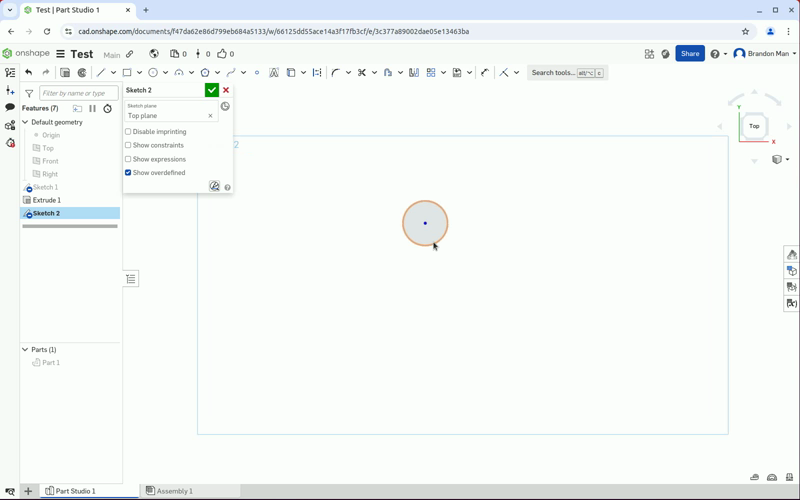
scroll(6)
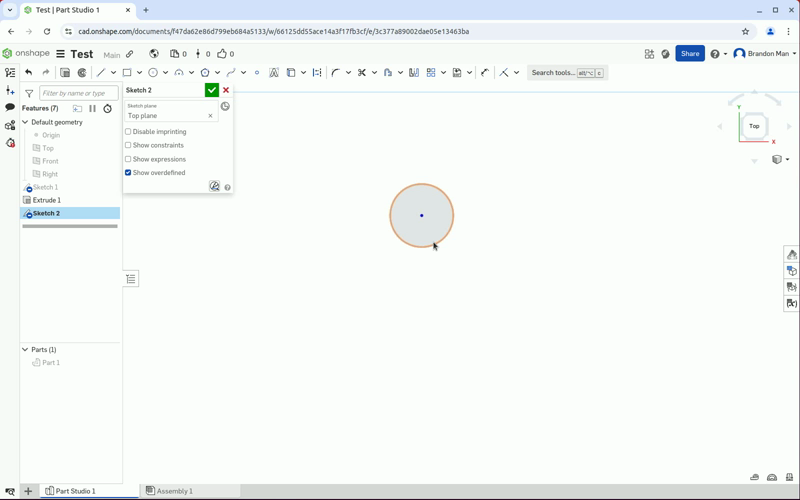
scroll(6)
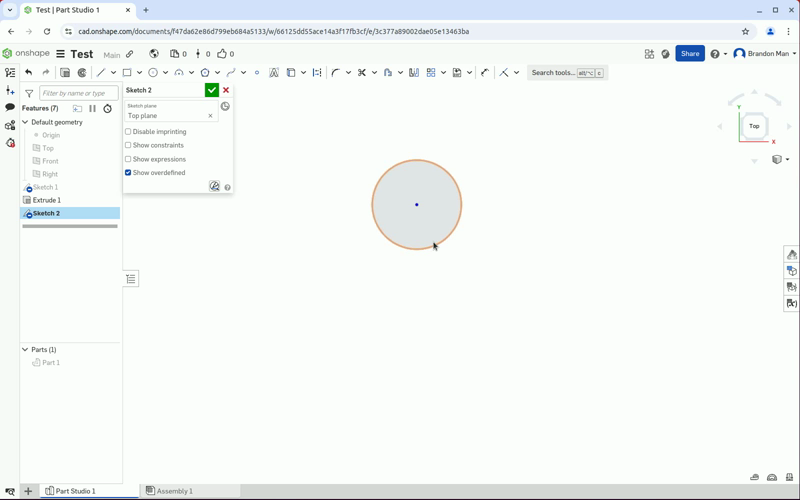
scroll(6)
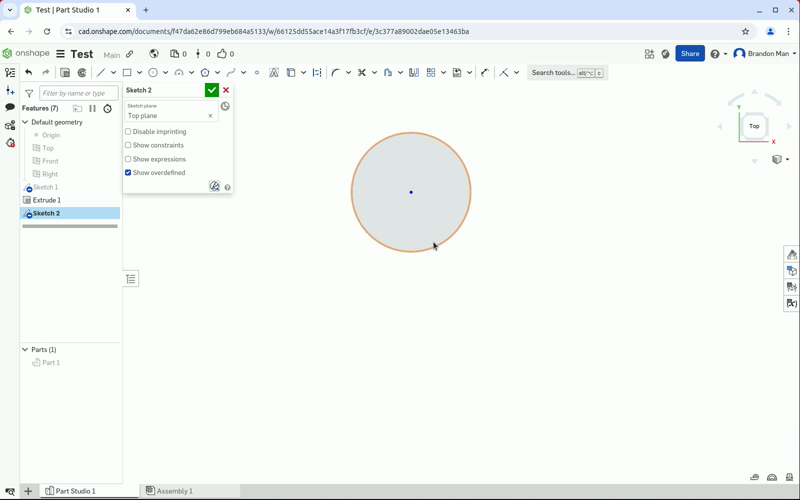
scroll(6)
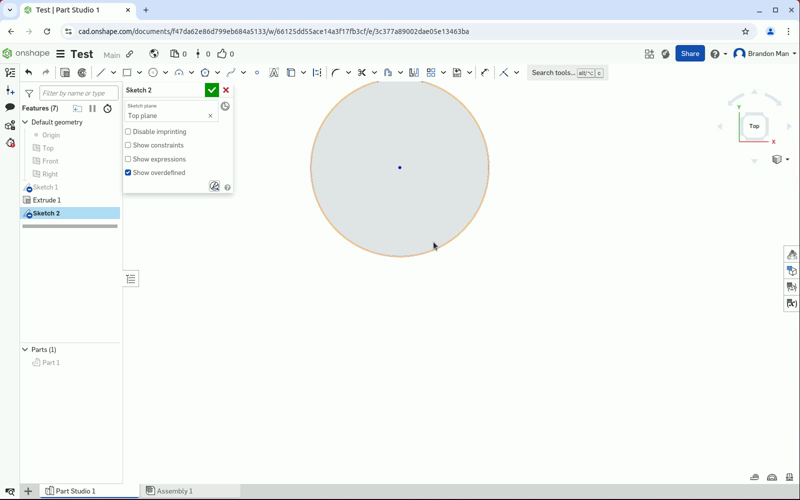
scroll(6)
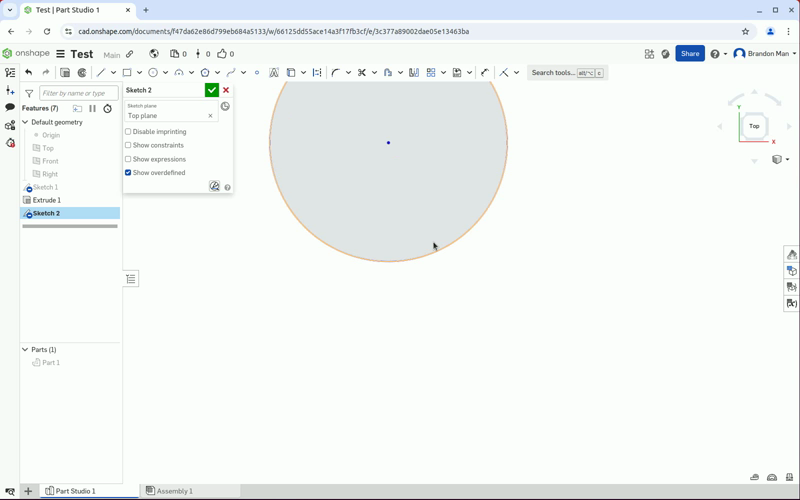
scroll(6)
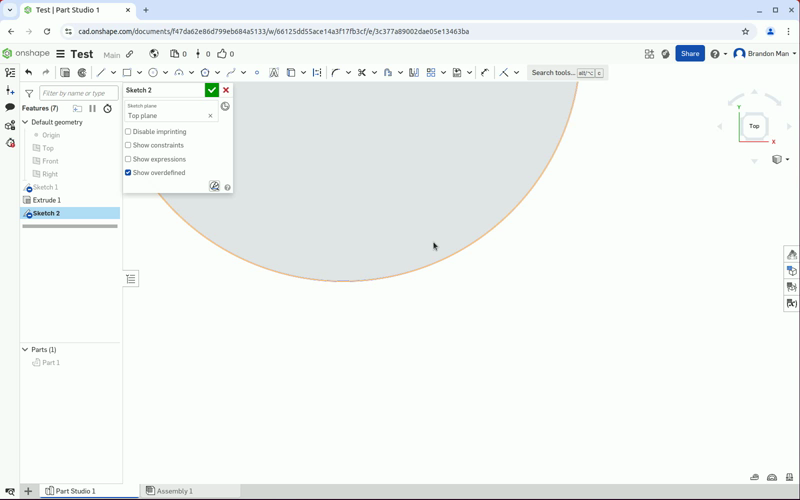
click(433, 241)
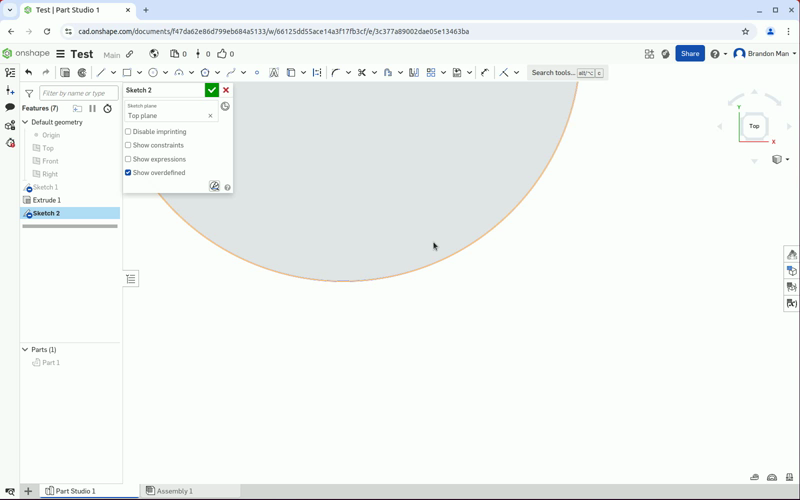
scroll(-6)
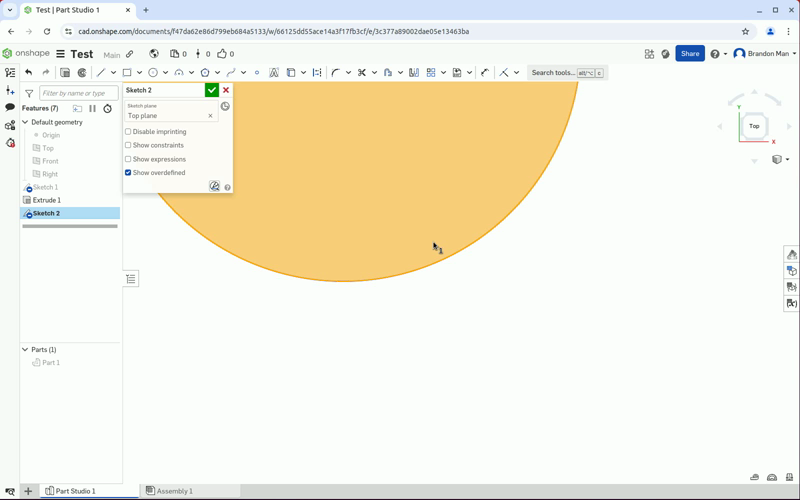
scroll(-6)
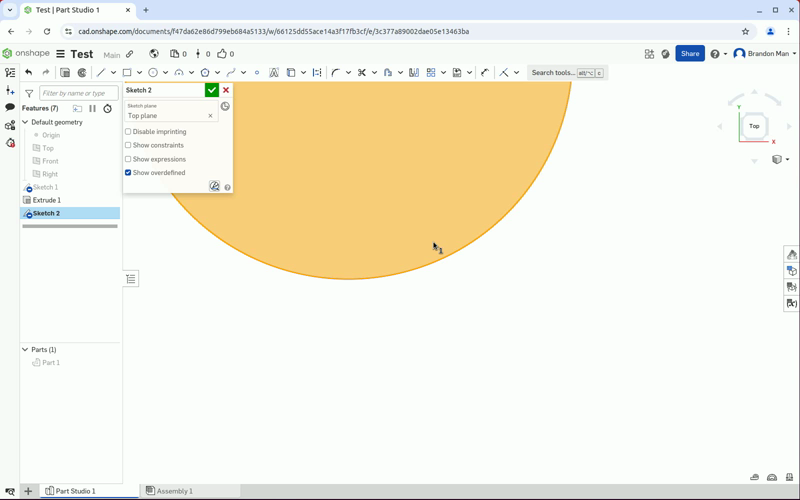
scroll(-6)
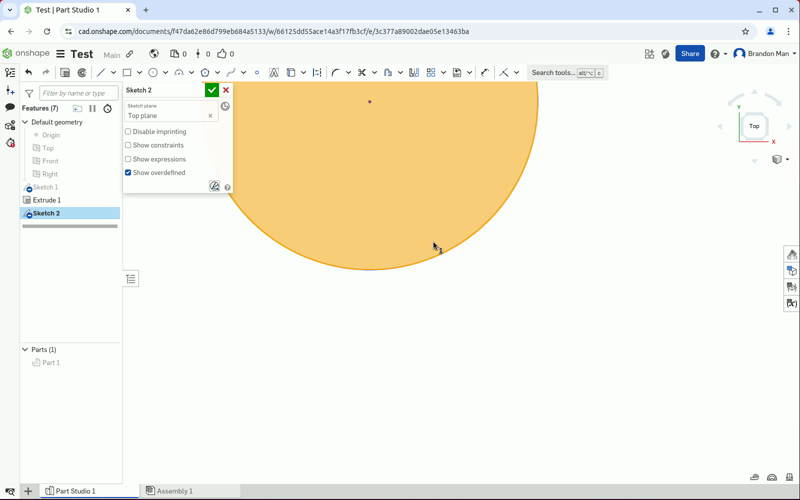
scroll(-6)
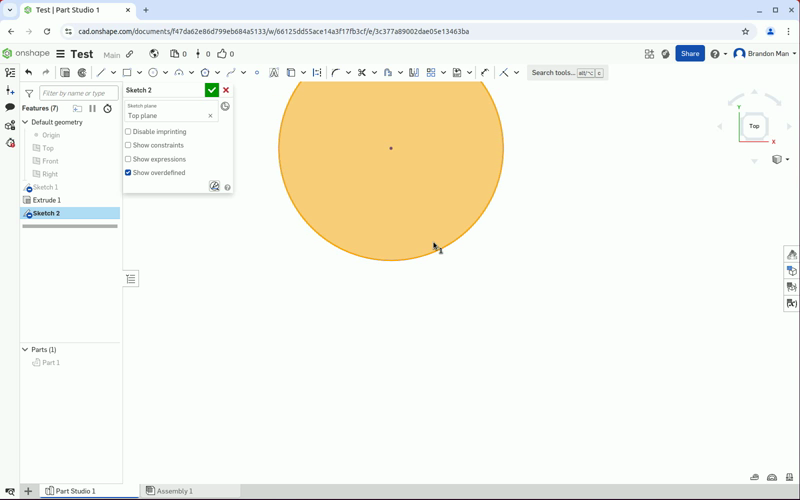
scroll(-6)
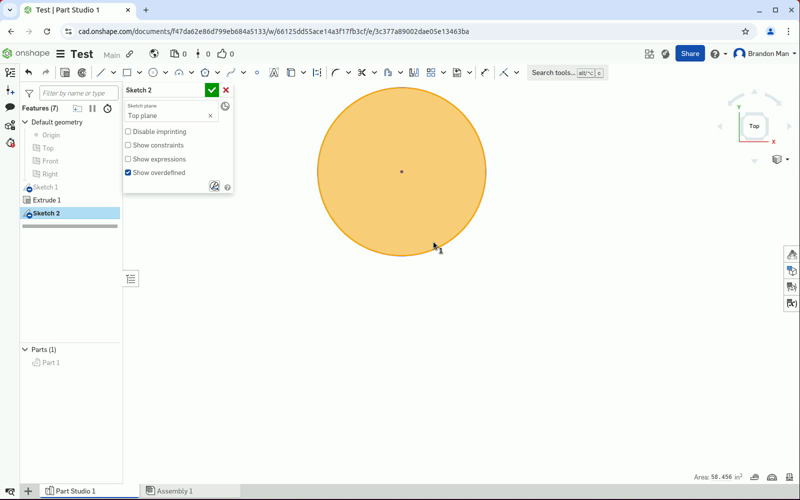
scroll(-6)
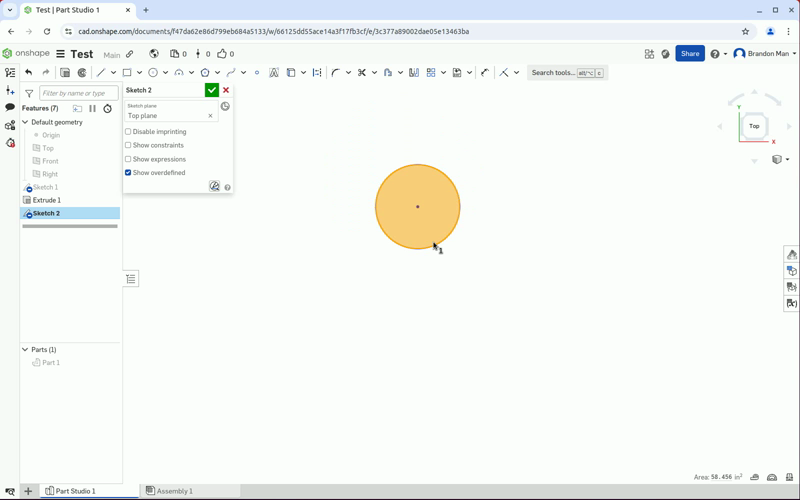
scroll(-6)
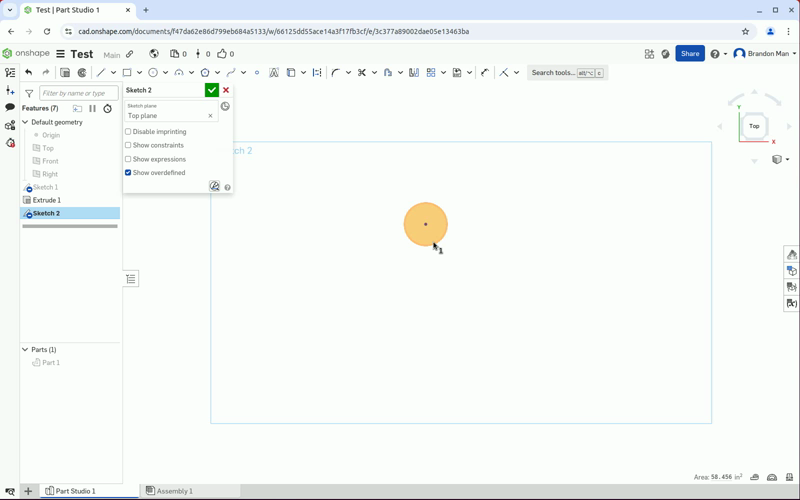
mouse_move(73, 352)
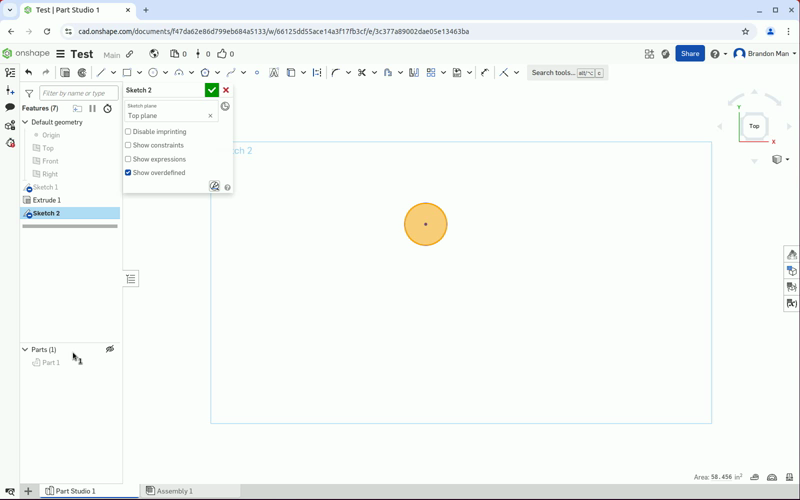
key(shift+y)
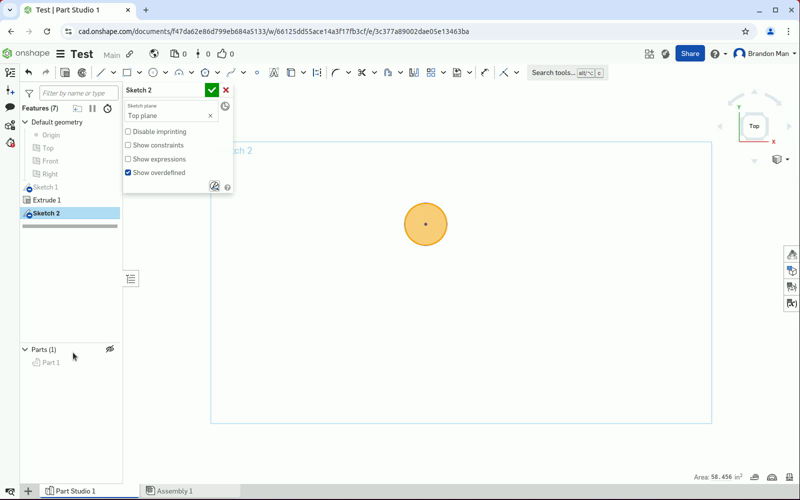
key(shift+e)
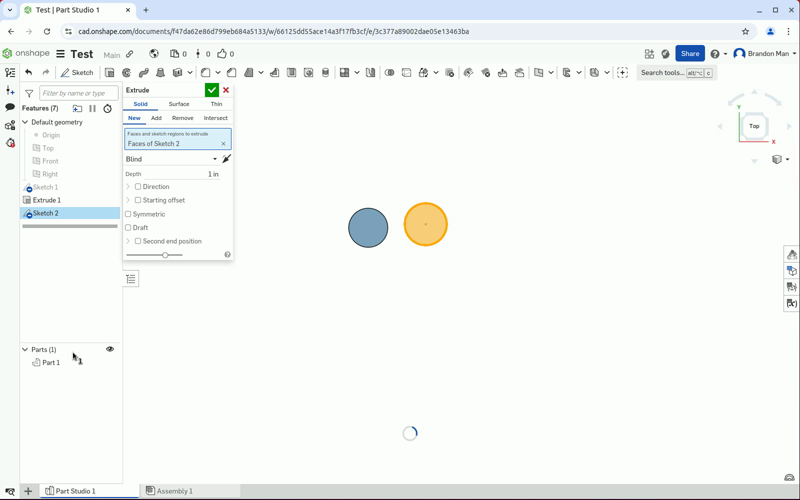
mouse_move(143, 106)
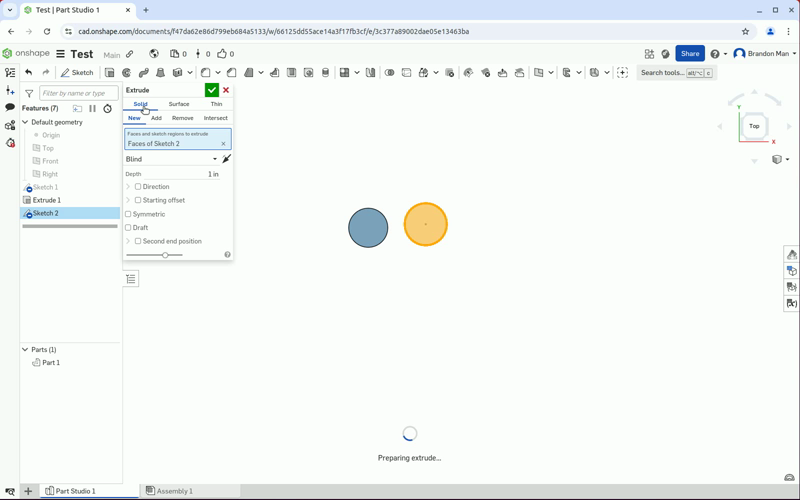
click(143, 106)
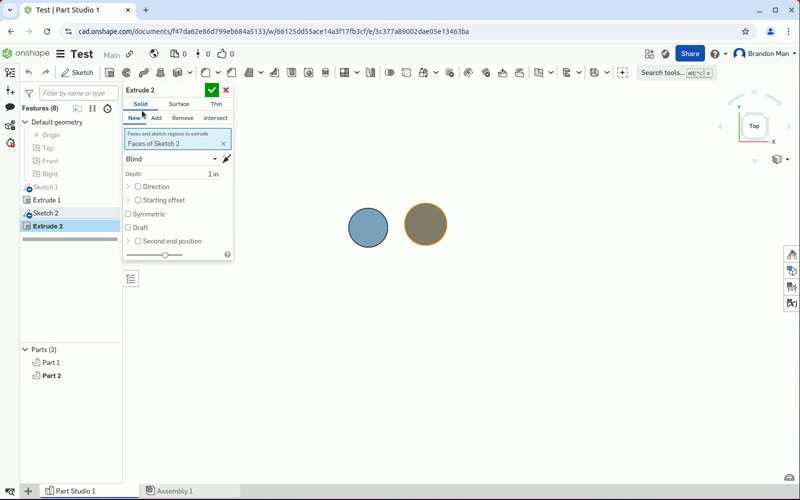
mouse_move(137, 120)
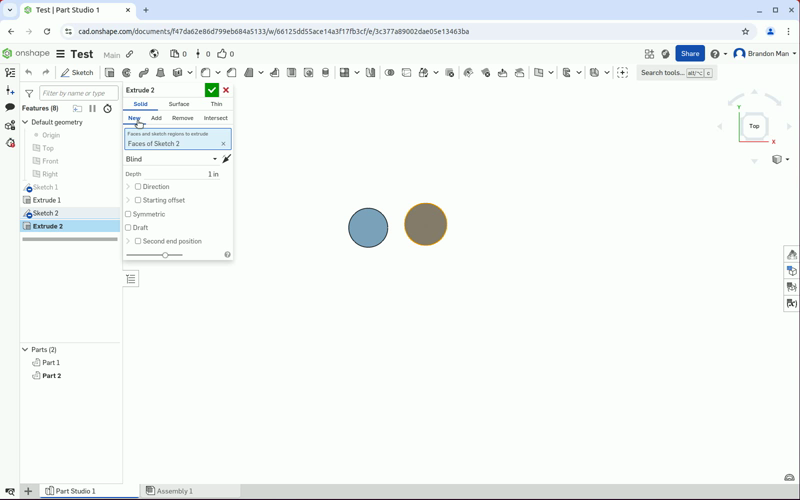
click(137, 120)
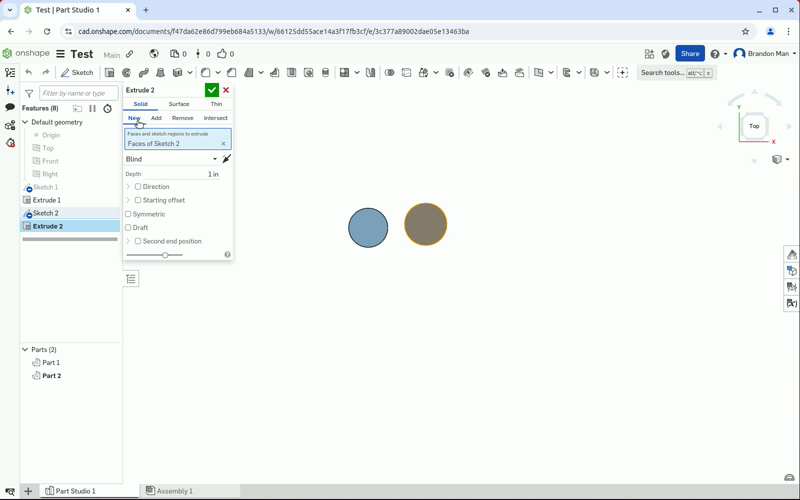
key(tab, 4)
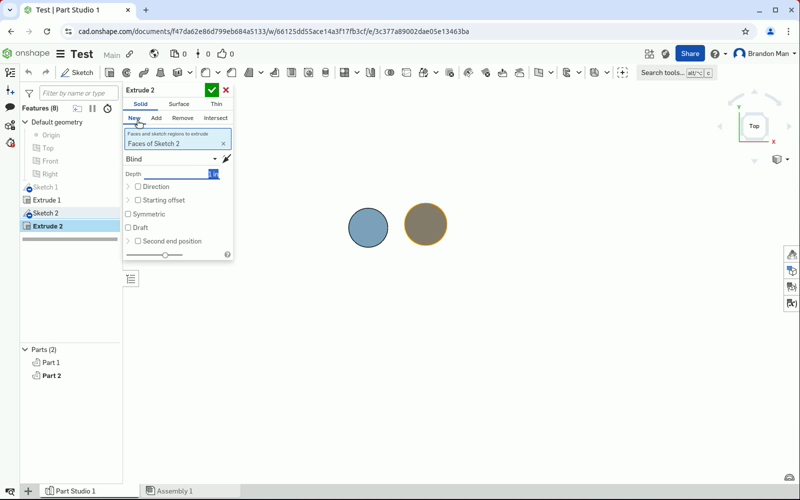
text(9.388)
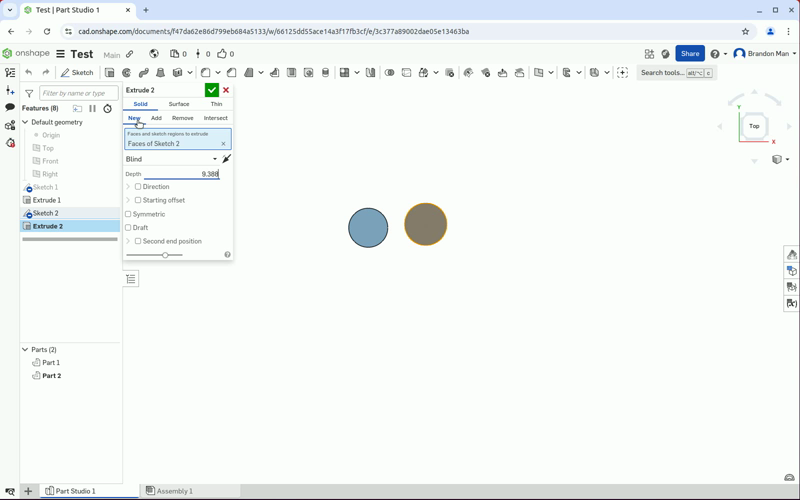
key(enter)
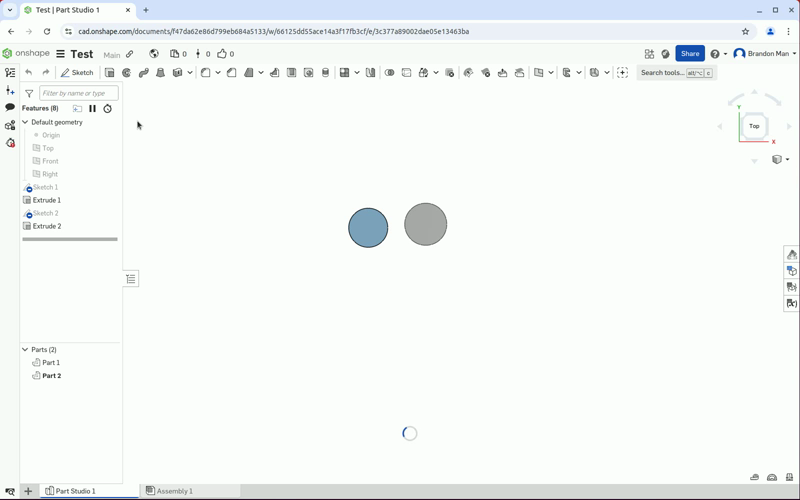
key(shift+h)
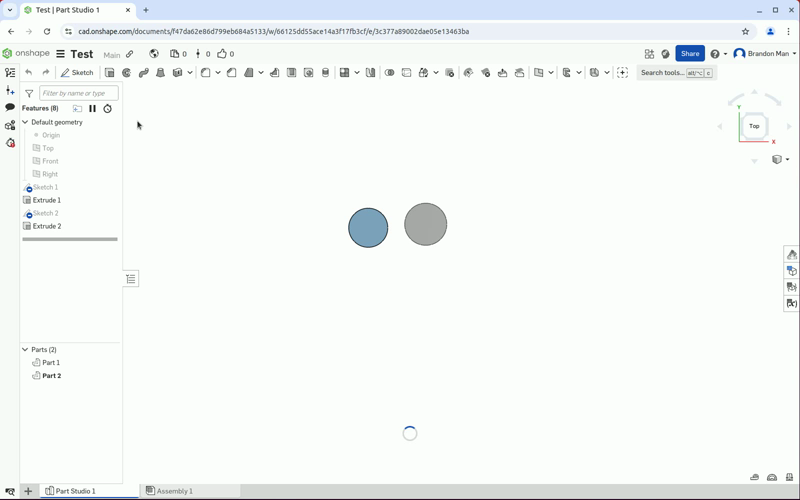
key(shift+h)
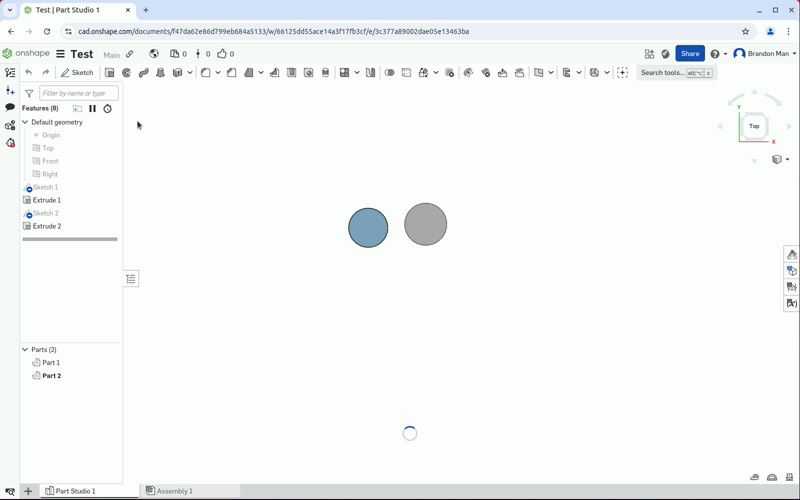
key(shift+7)
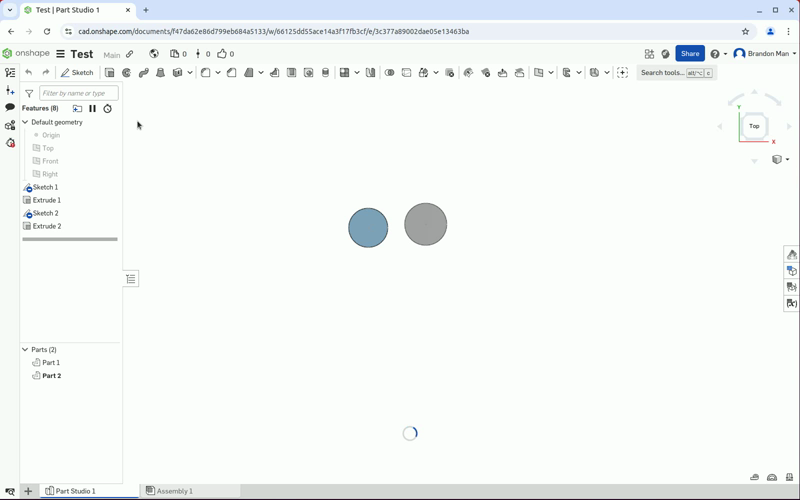
key(up, 3)
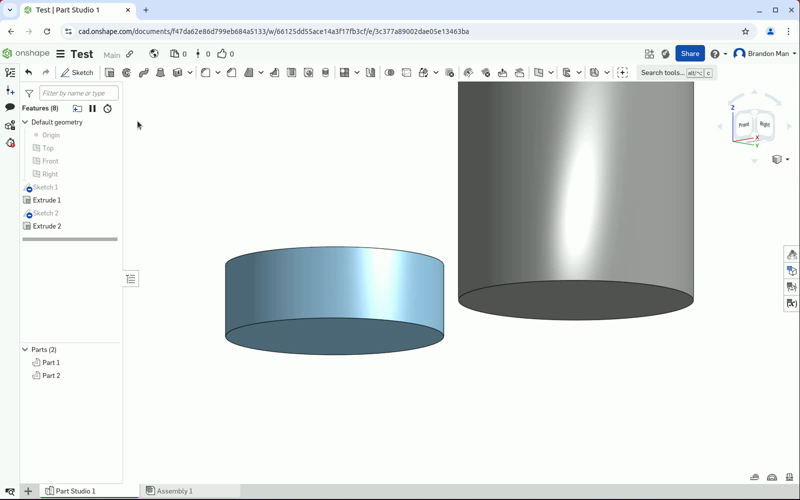
key(left, 3)
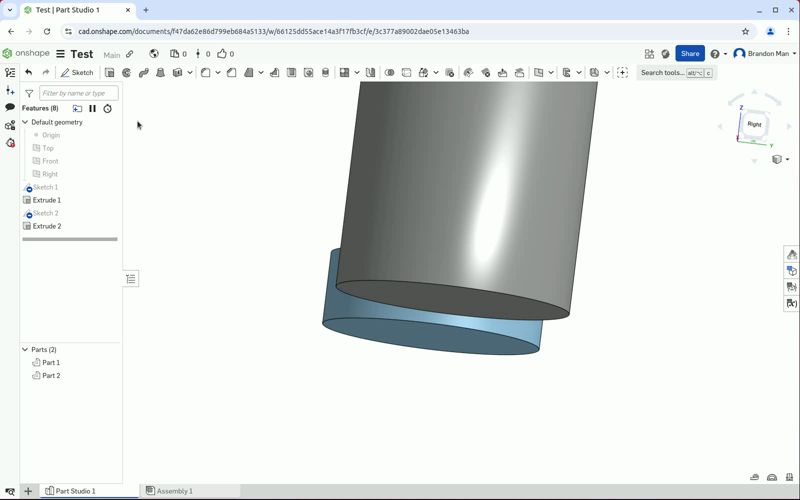
key(right, 3)
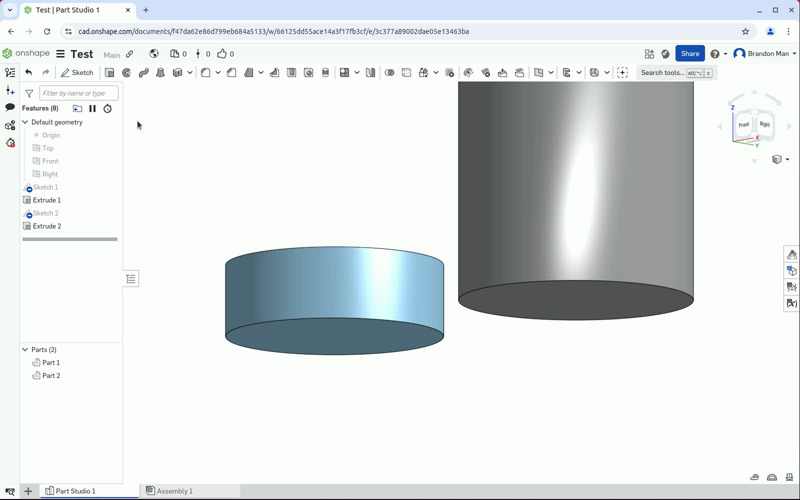
key(down, 3)
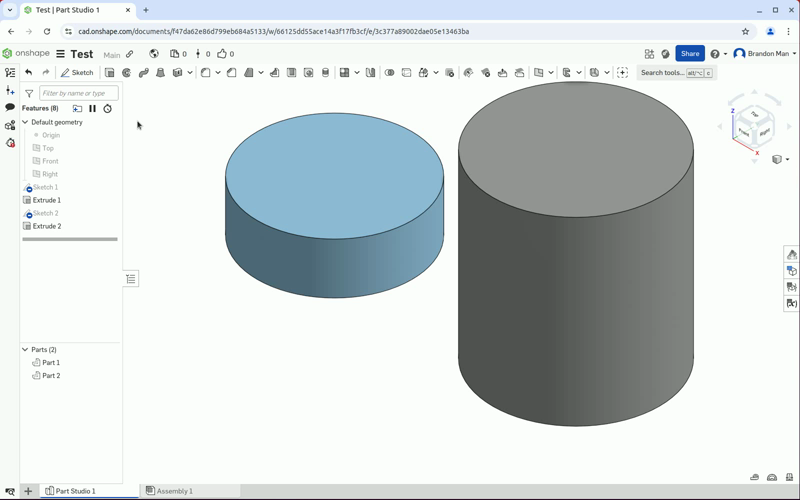
mouse_move(73, 189)
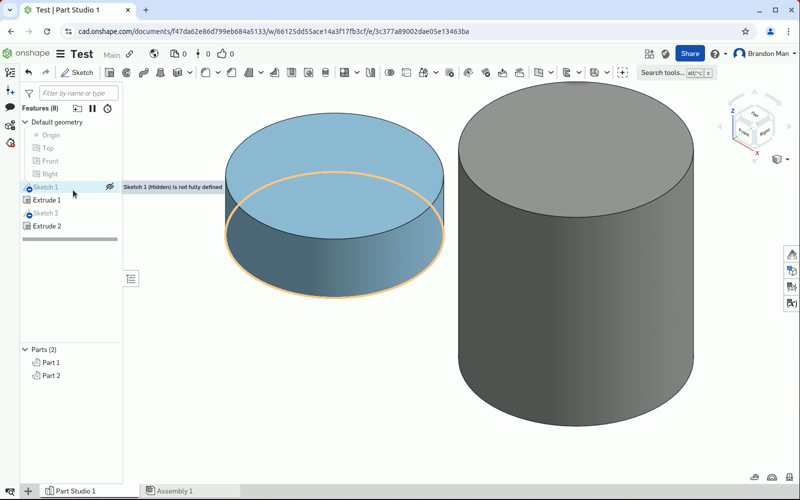
click(73, 189)